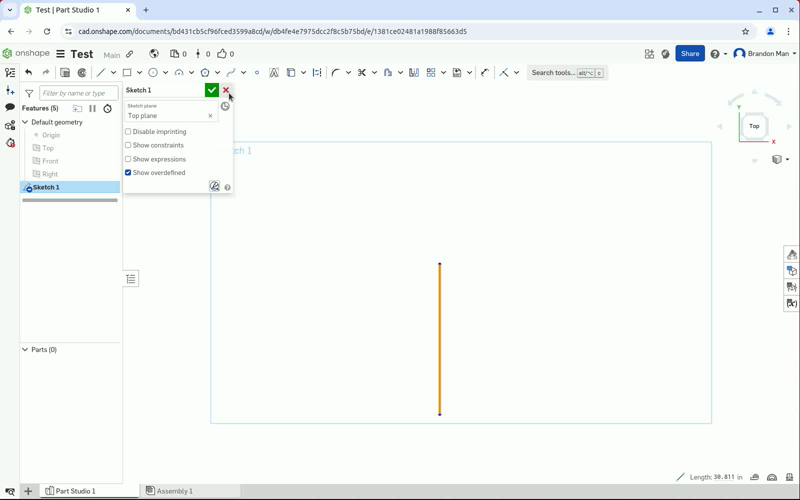
key(shift+h)
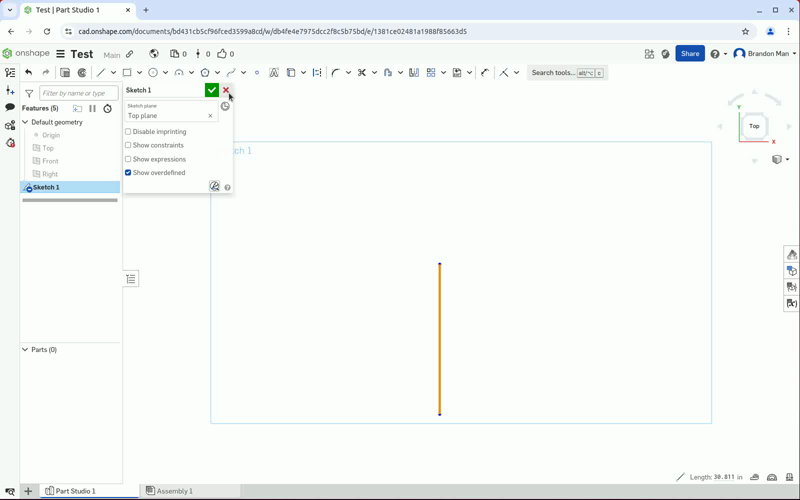
key(shift+s)
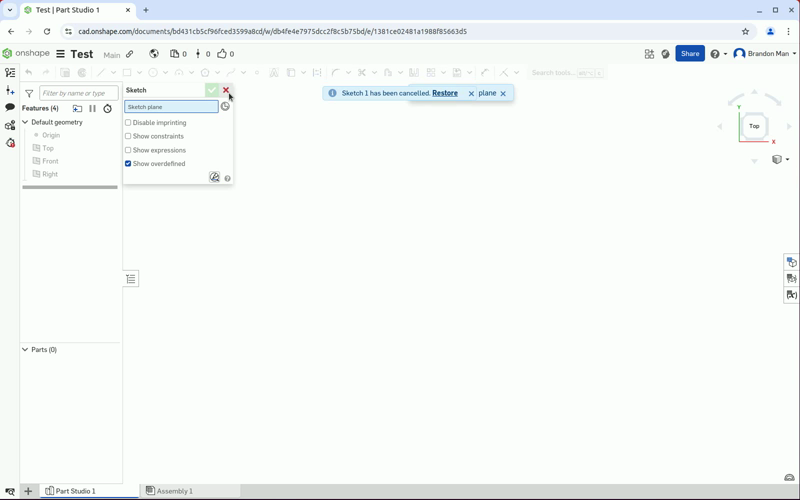
mouse_move(73, 150)
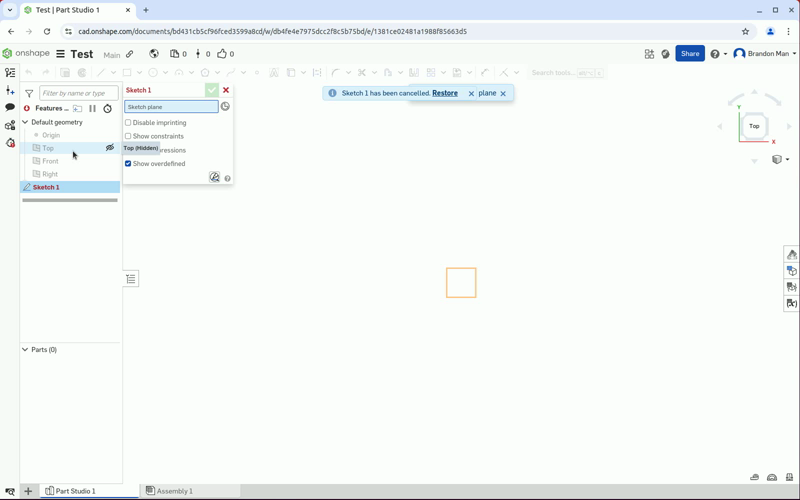
click(73, 150)
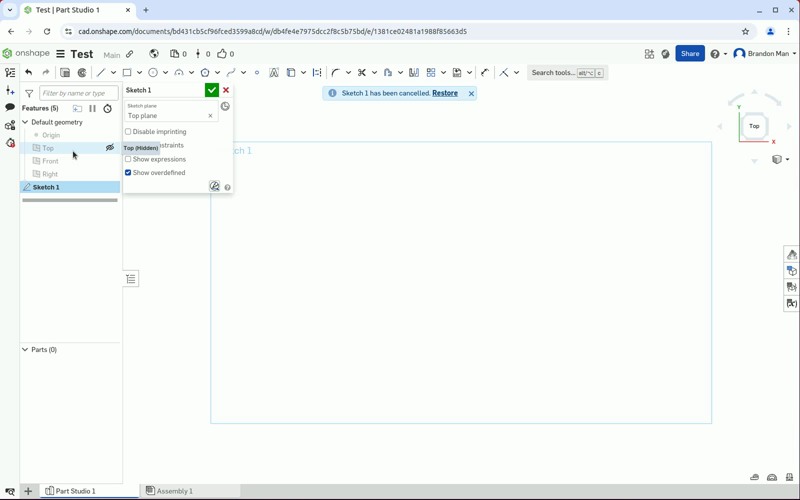
mouse_move(73, 352)
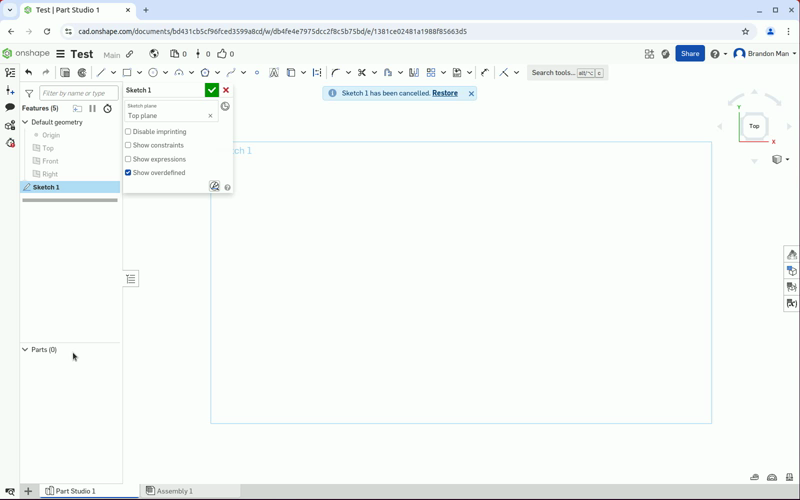
key(y)
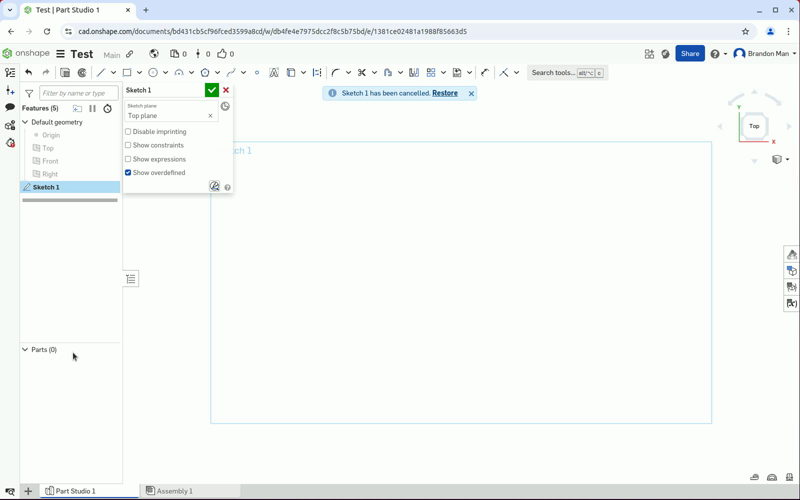
key(c)
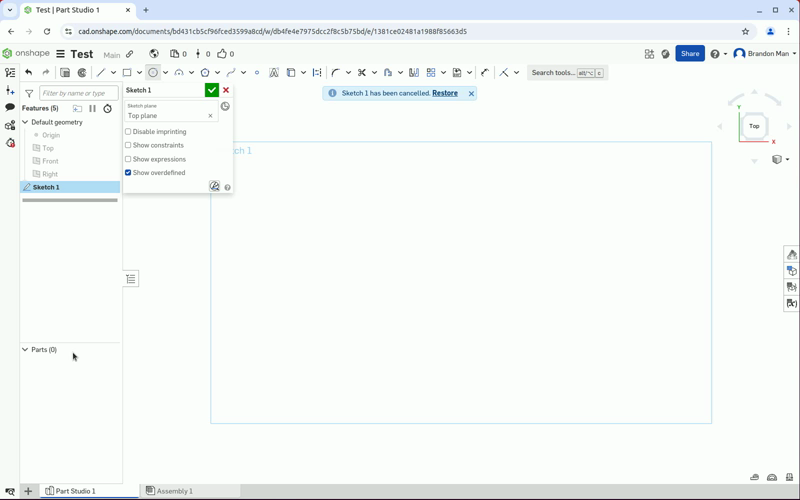
key_down(shift)
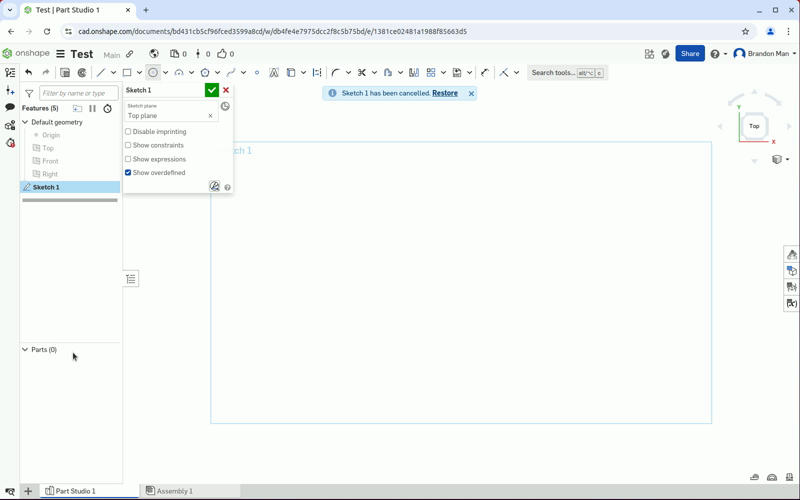
mouse_move(461, 282)
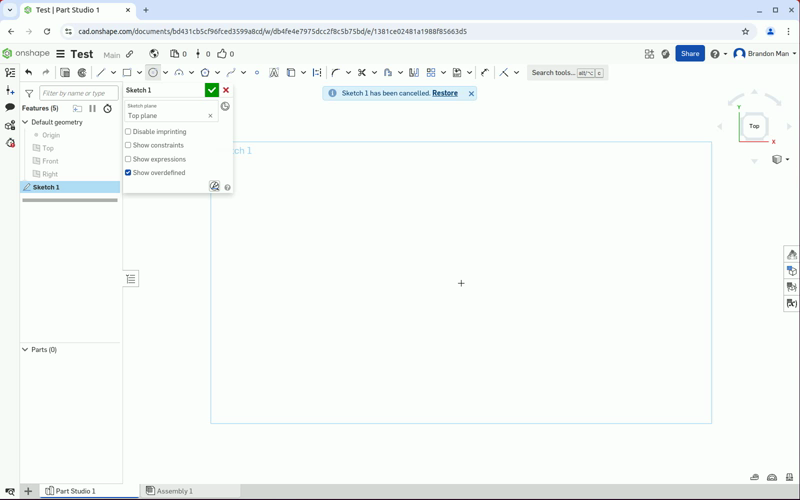
click(461, 282)
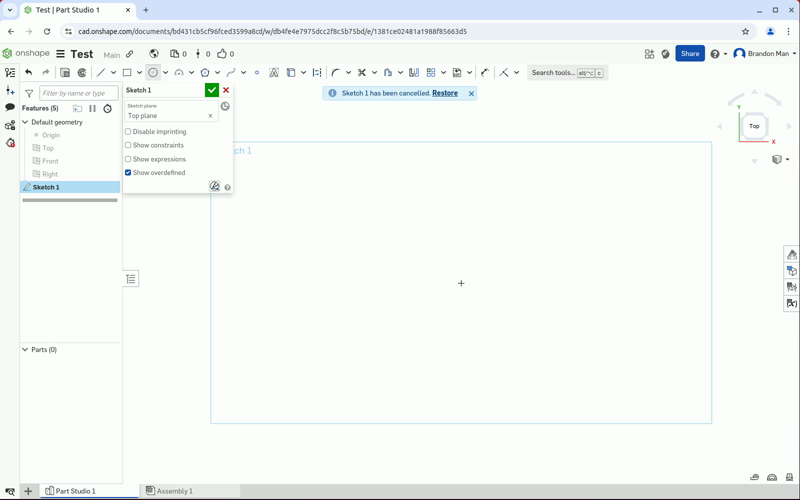
key_up(shift)
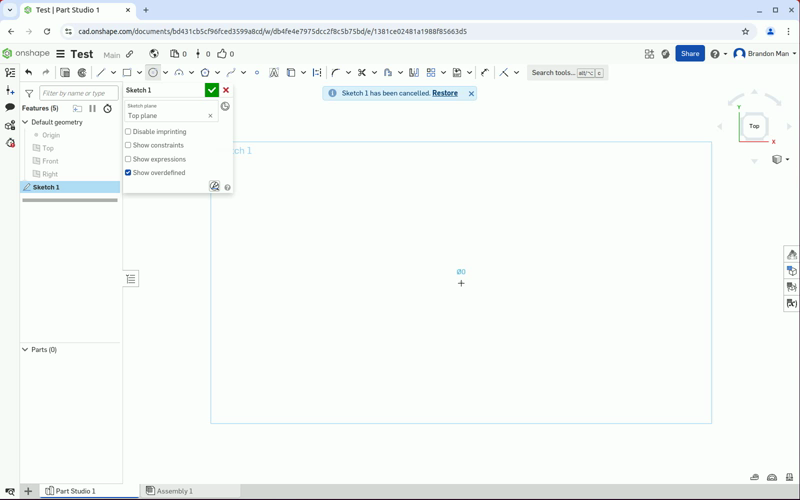
mouse_move(491, 282)
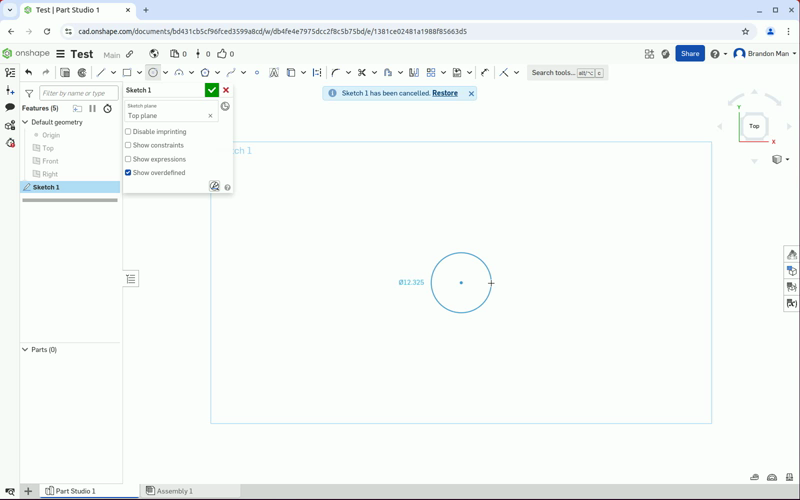
click(491, 282)
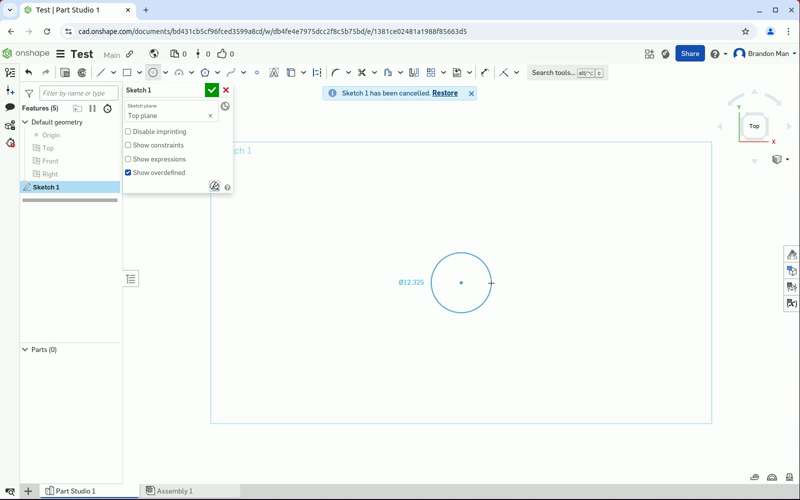
key(esc)
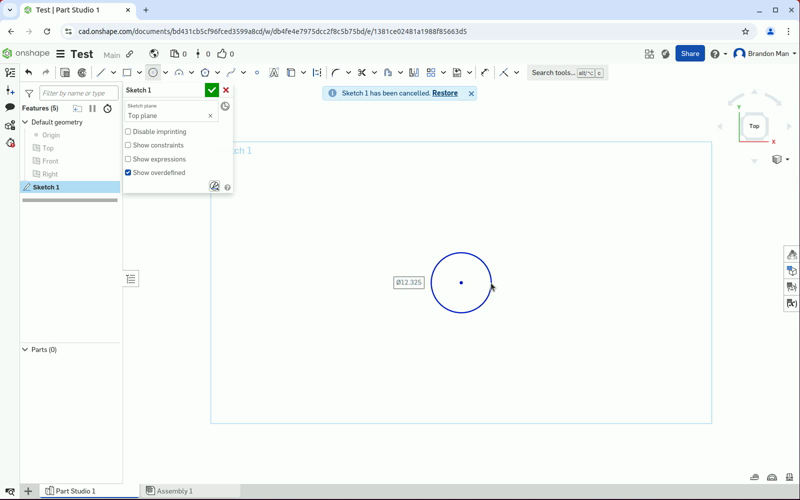
key(c)
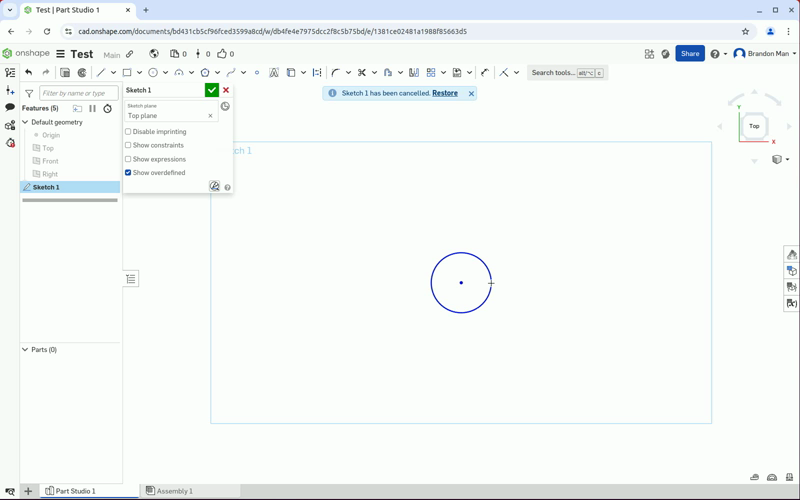
key_down(shift)
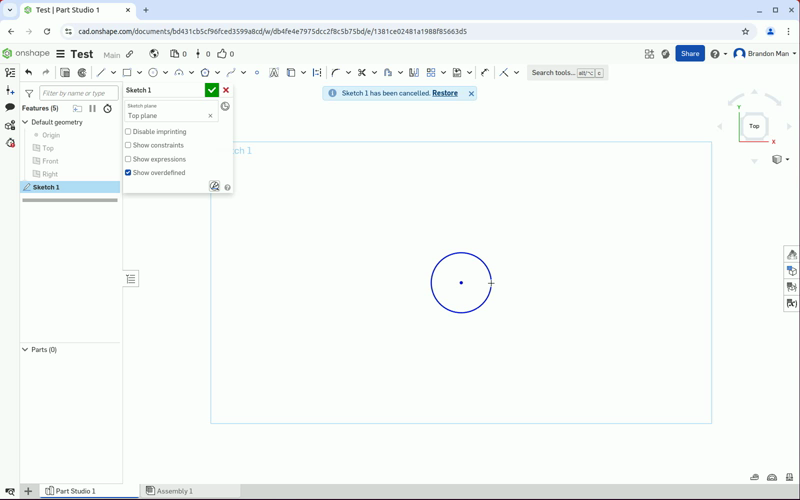
mouse_move(461, 282)
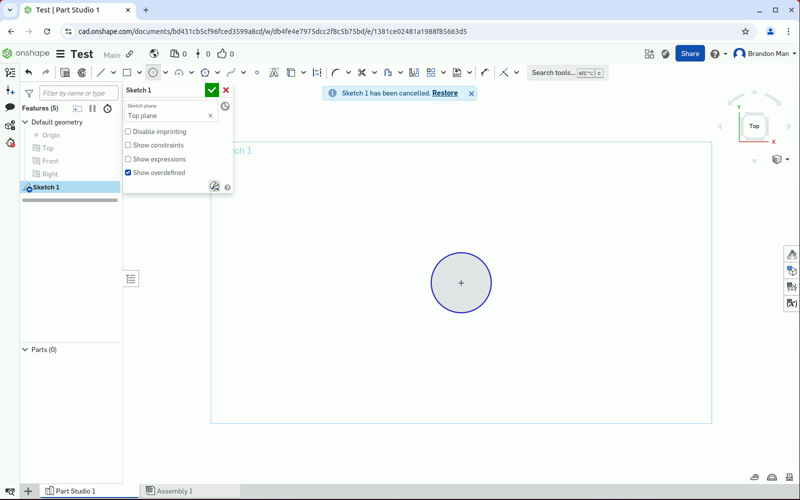
click(461, 282)
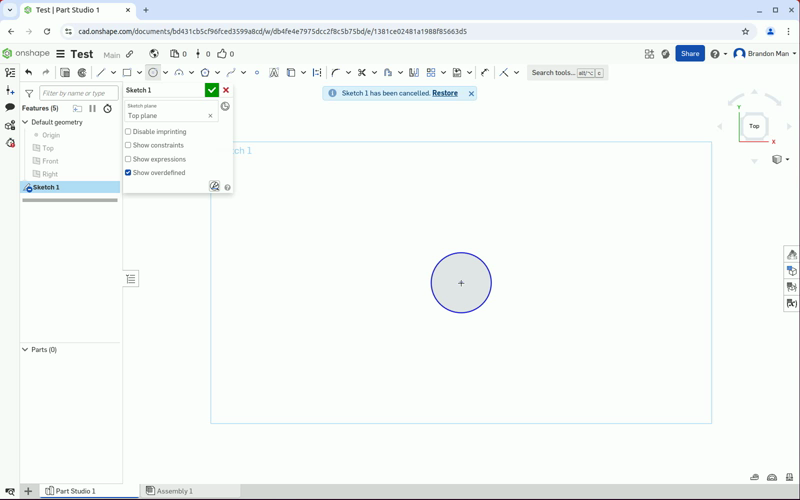
key_up(shift)
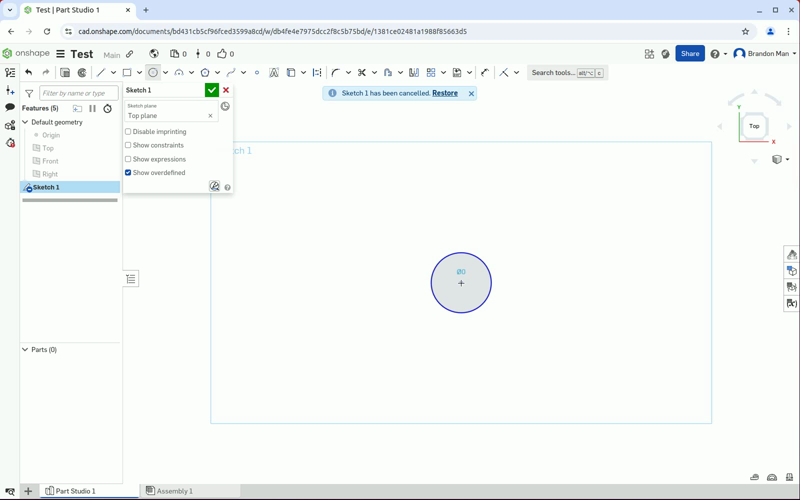
mouse_move(479, 282)
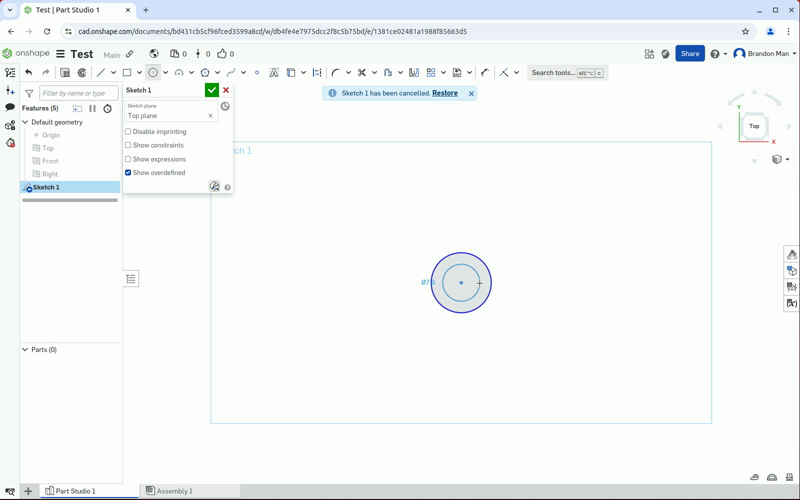
click(479, 282)
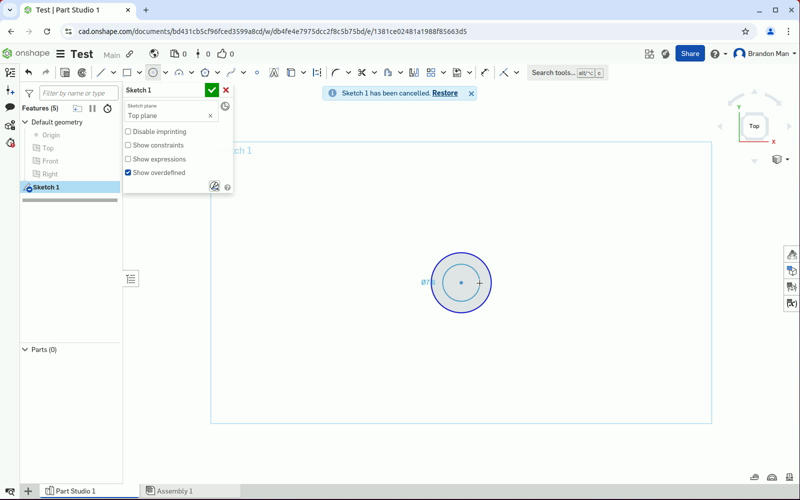
key(esc)
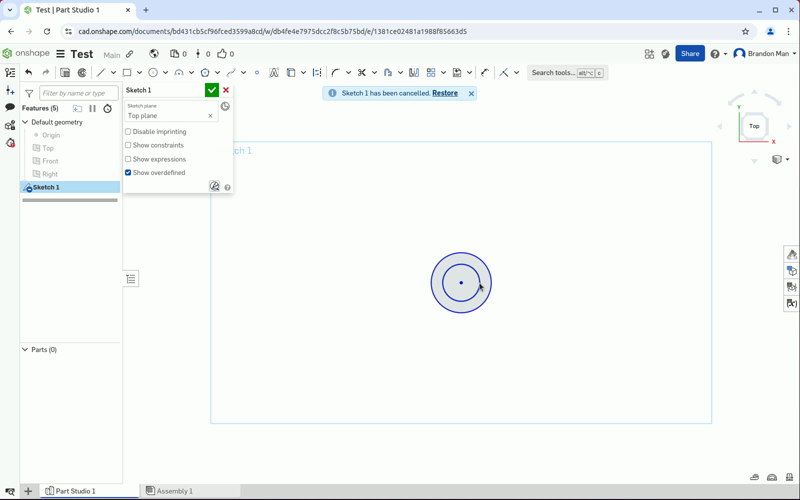
mouse_move(487, 272)
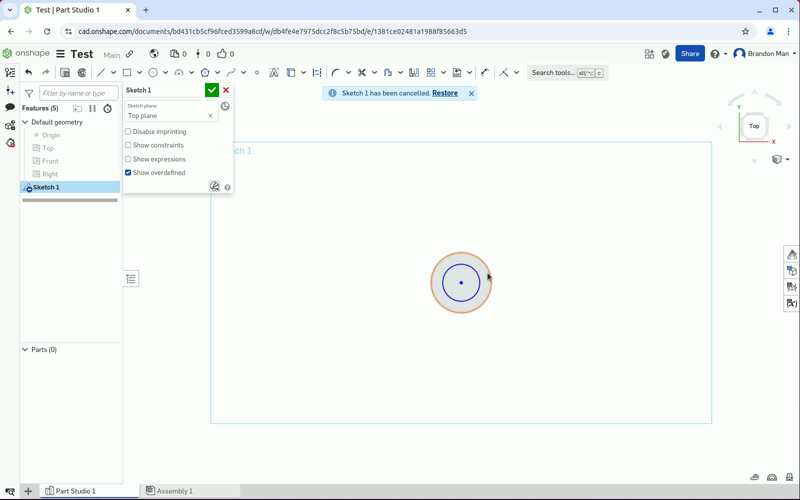
scroll(6)
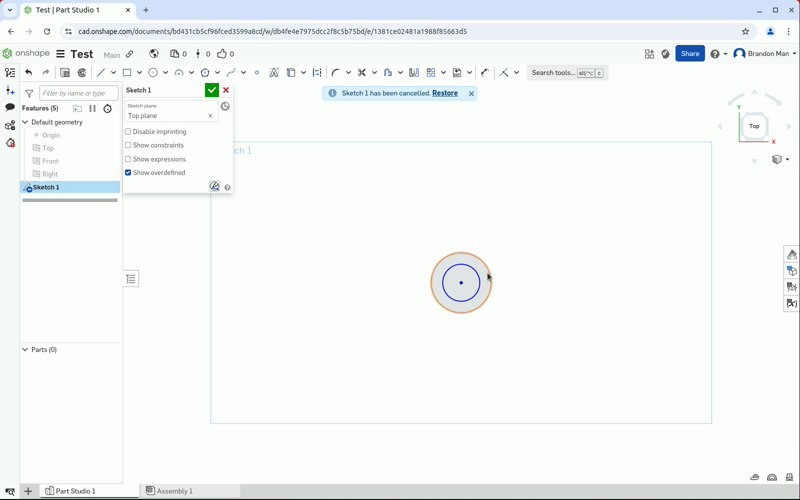
scroll(6)
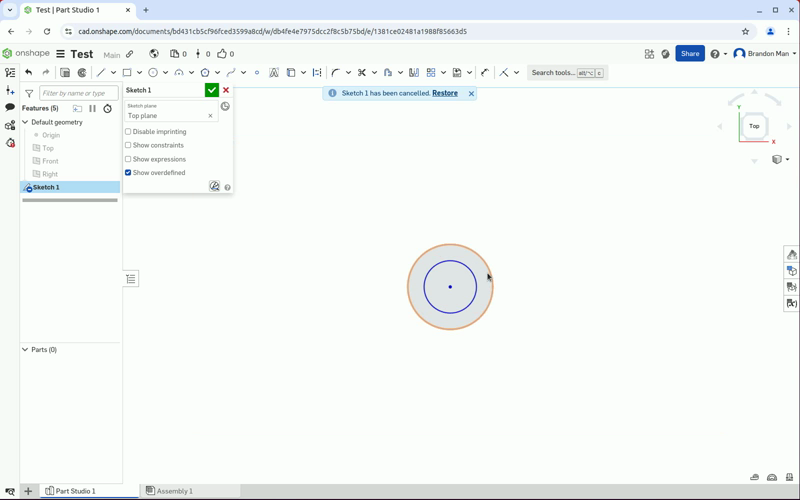
scroll(6)
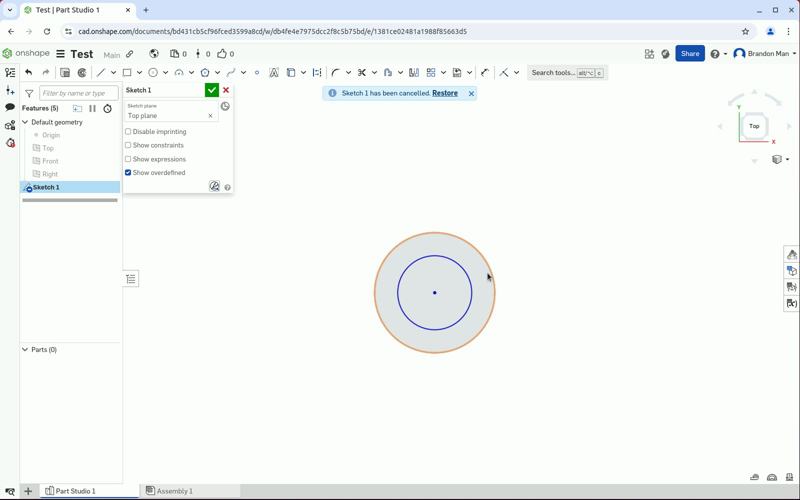
scroll(6)
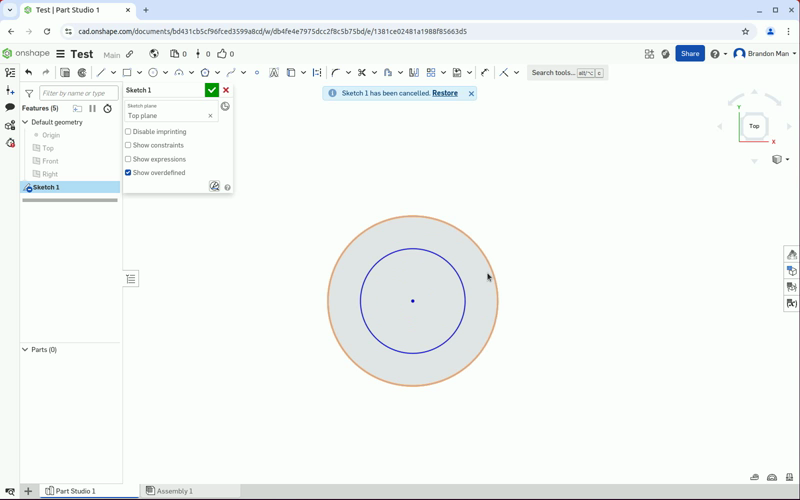
scroll(6)
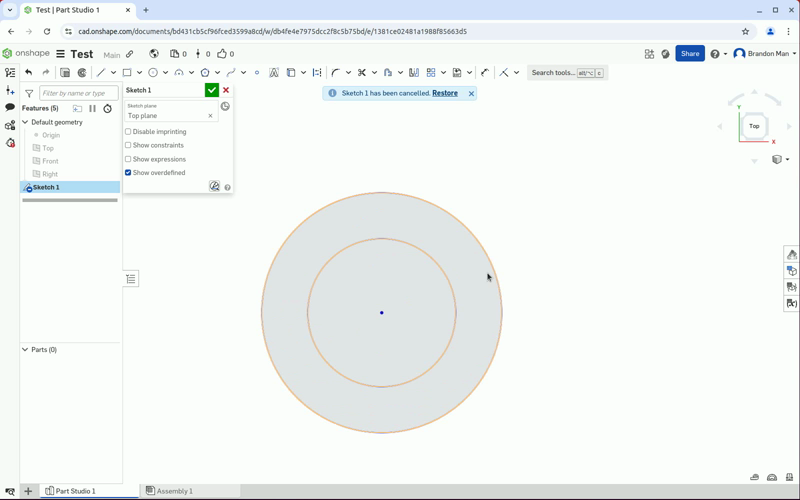
scroll(6)
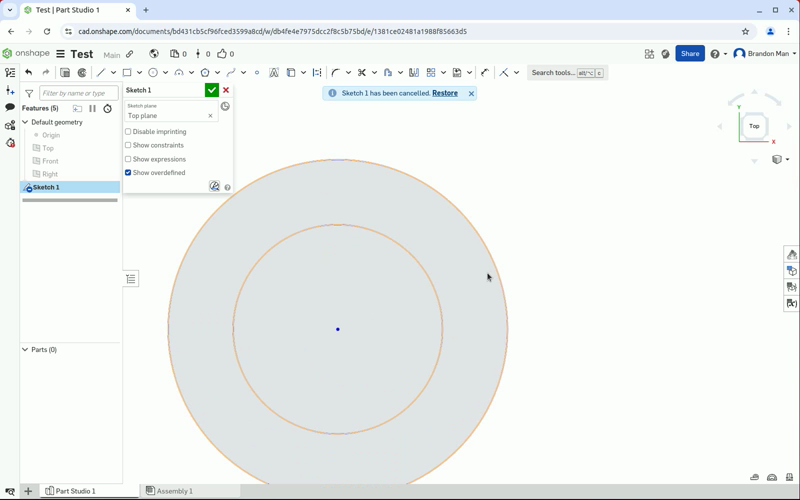
scroll(6)
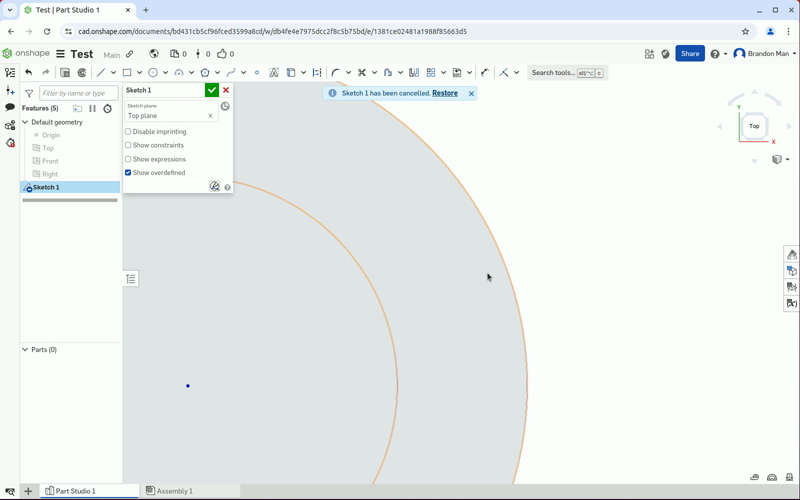
click(487, 272)
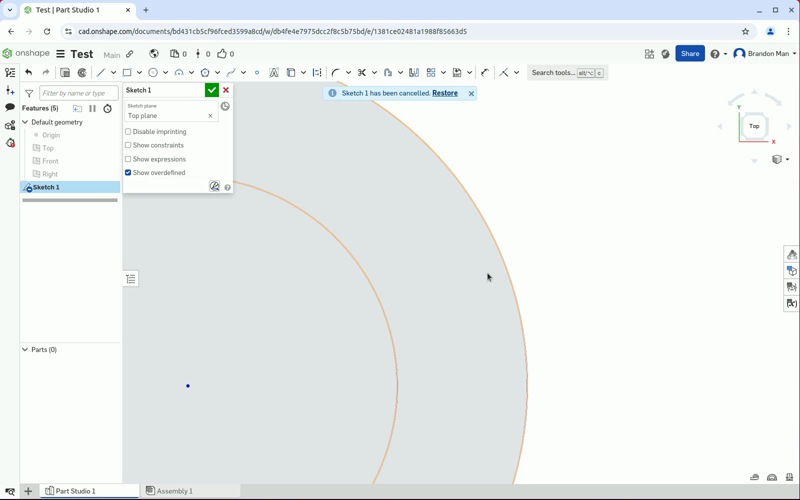
scroll(-6)
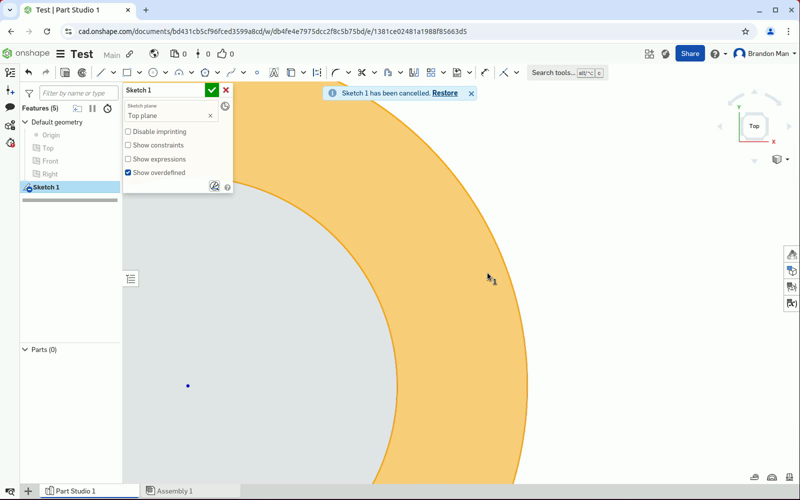
scroll(-6)
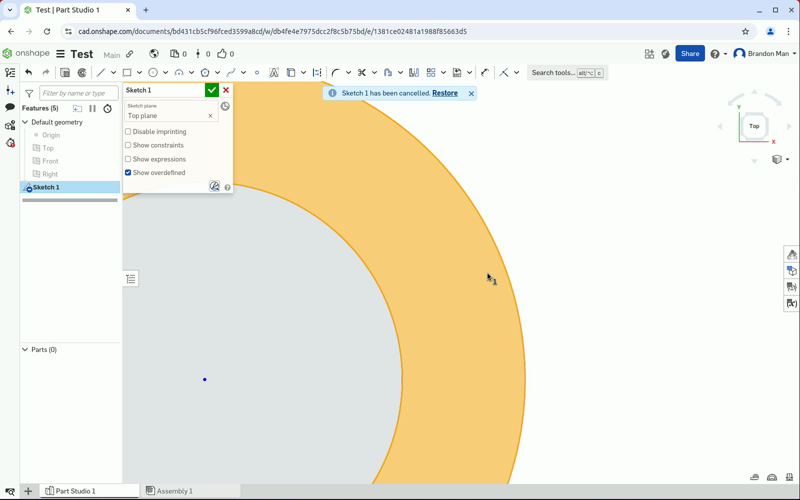
scroll(-6)
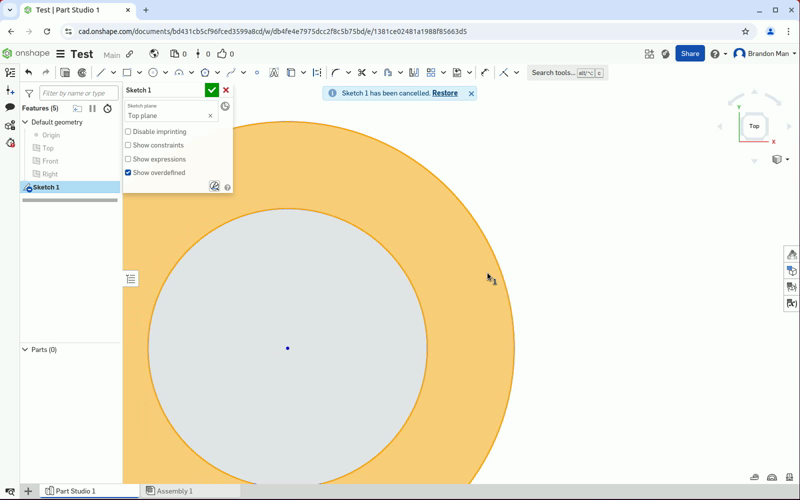
scroll(-6)
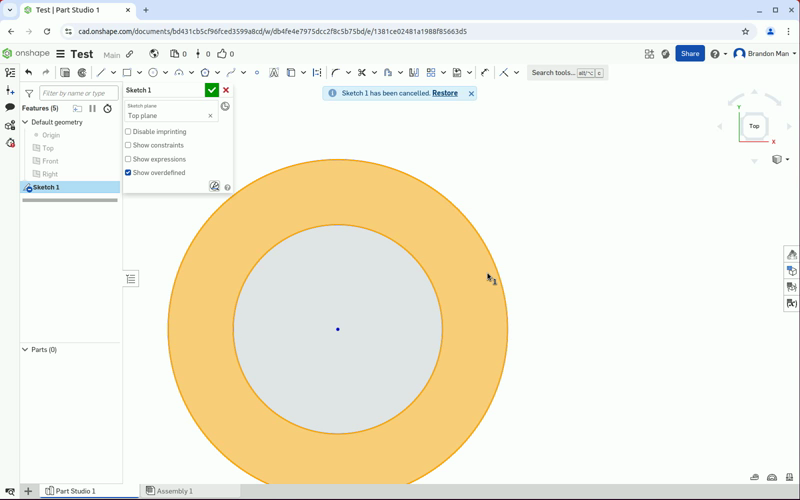
scroll(-6)
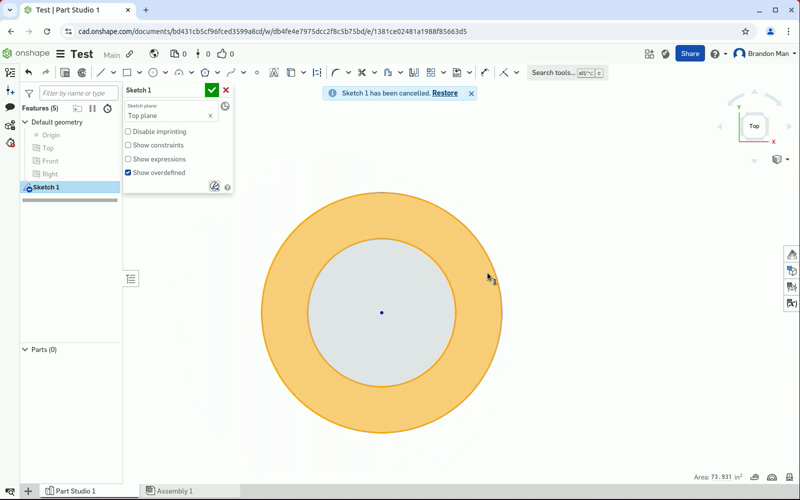
scroll(-6)
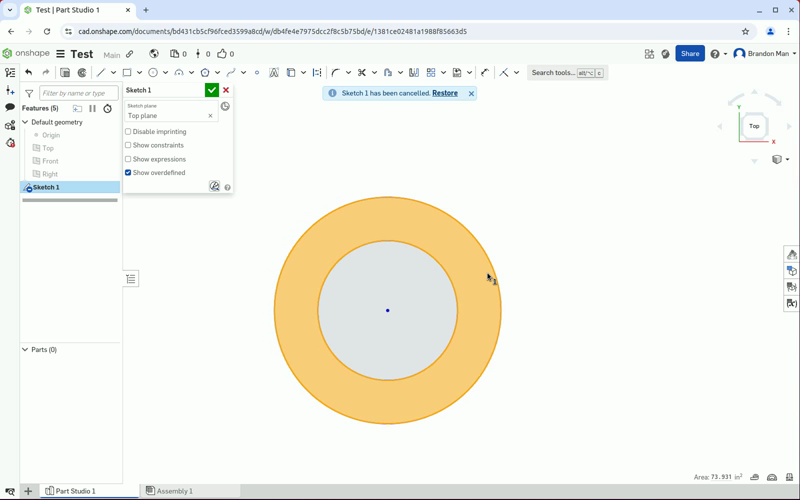
scroll(-6)
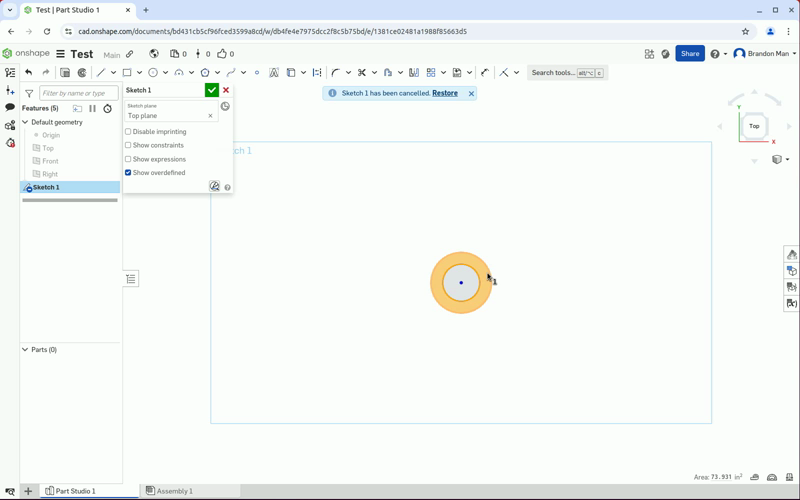
mouse_move(73, 352)
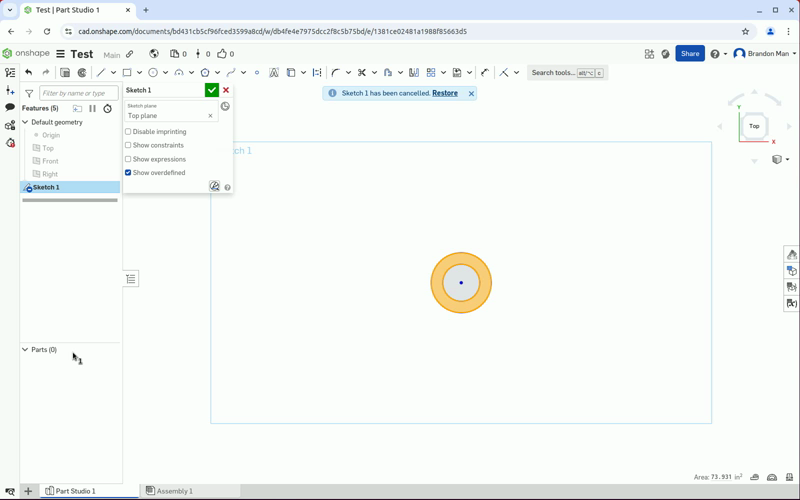
key(shift+y)
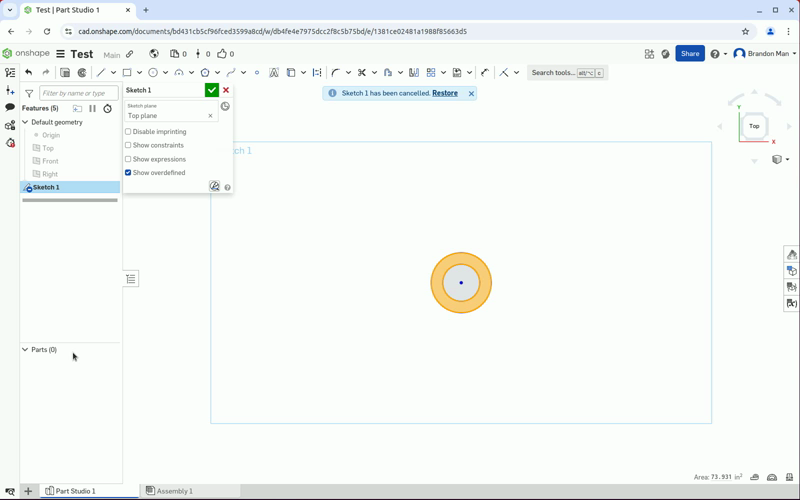
key(shift+e)
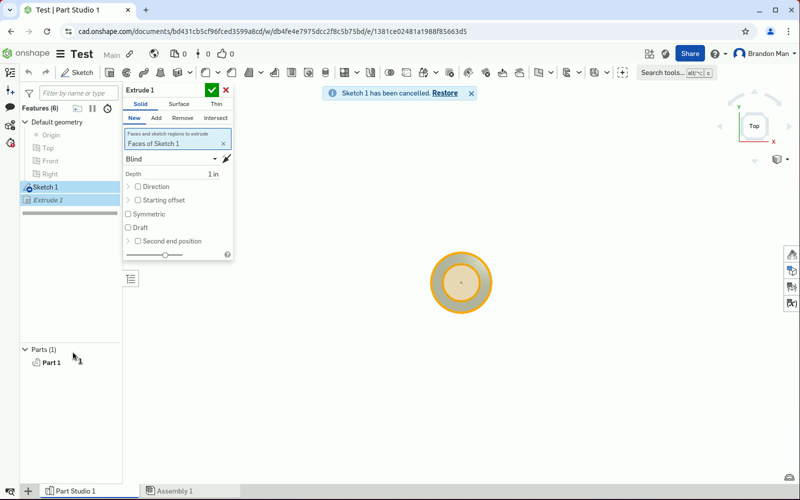
mouse_move(143, 106)
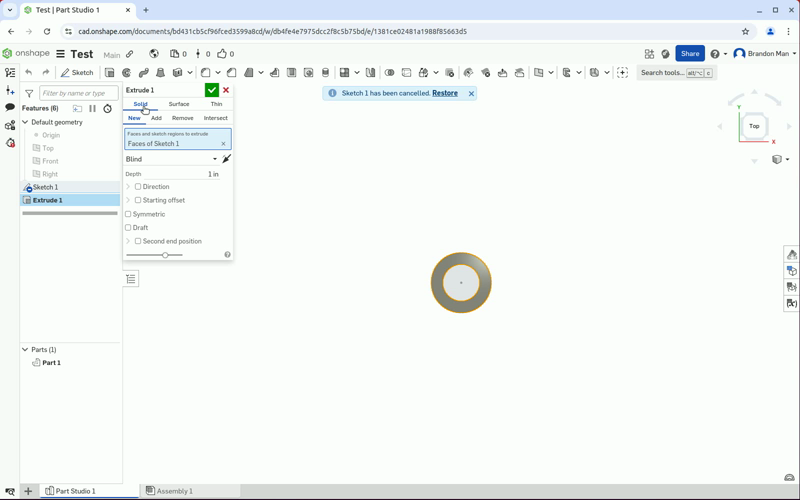
click(143, 106)
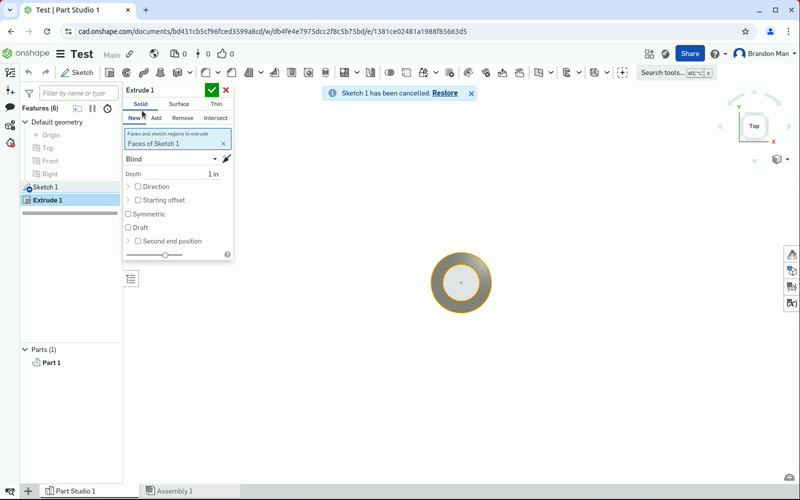
mouse_move(137, 120)
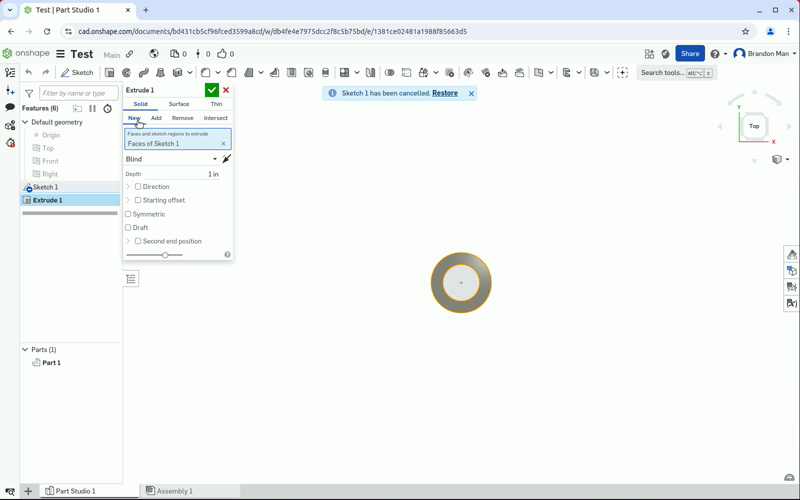
click(137, 120)
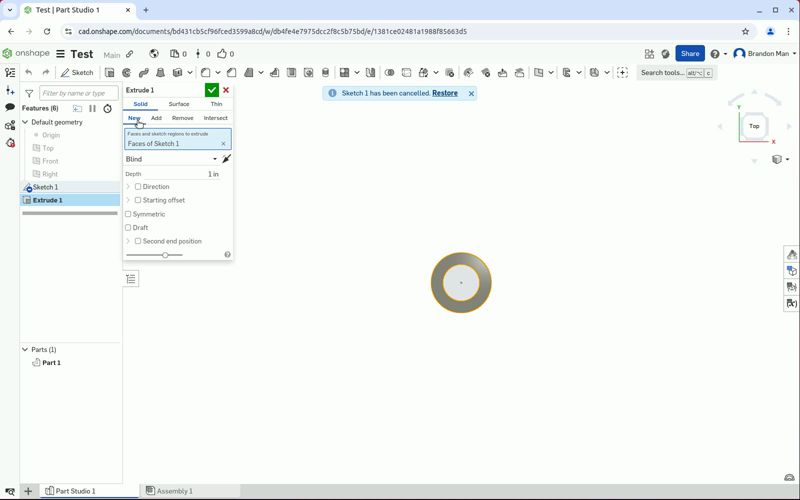
key(tab, 4)
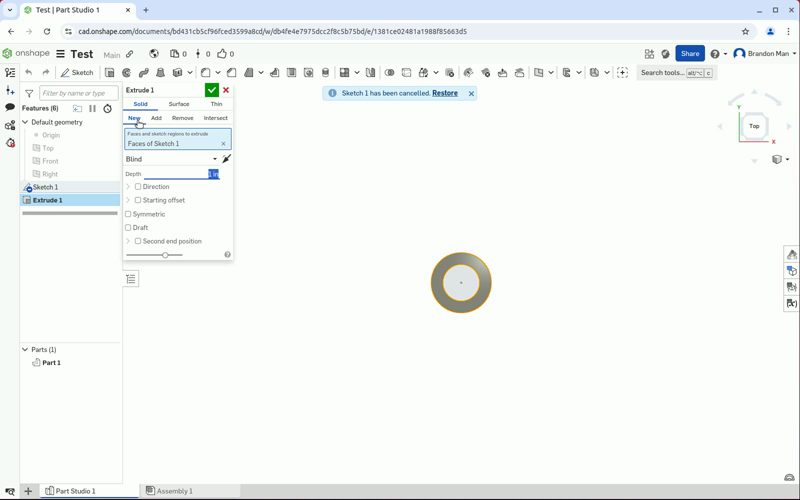
text(1.444)
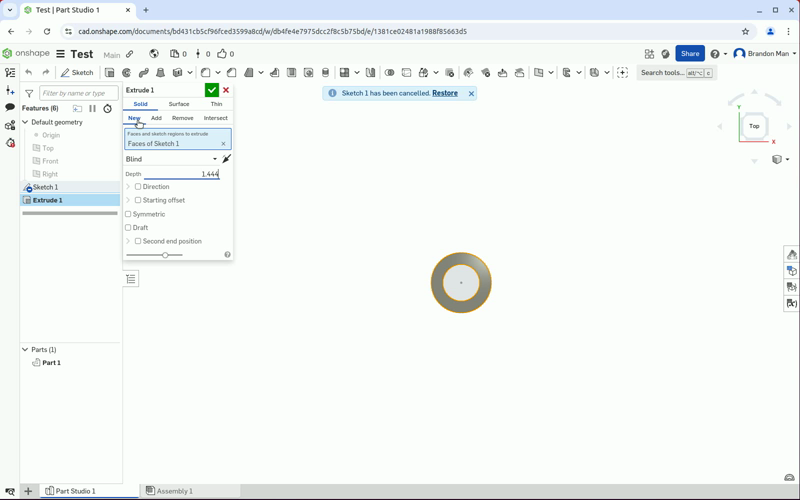
key(enter)
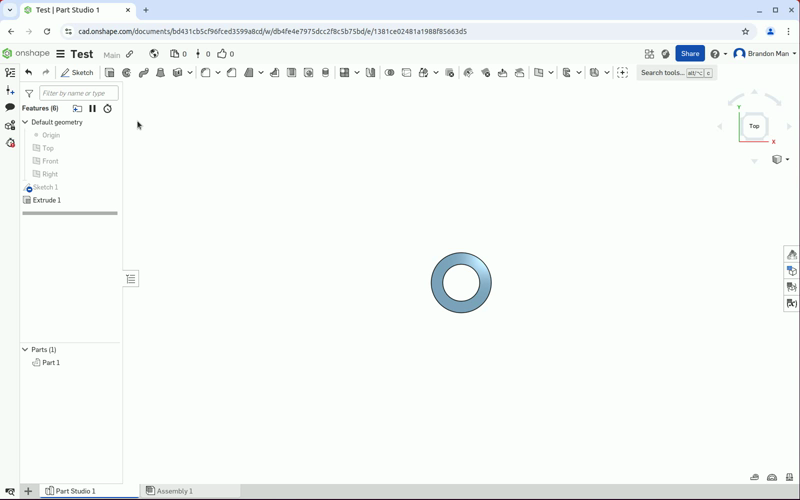
key(shift+h)
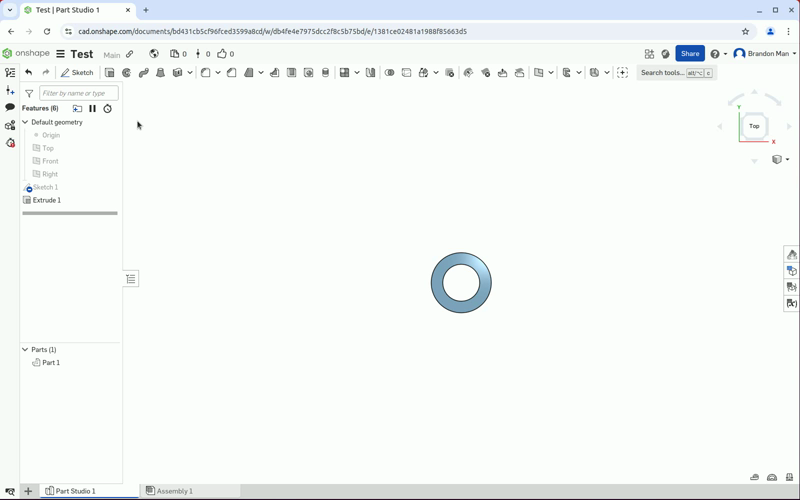
key(shift+h)
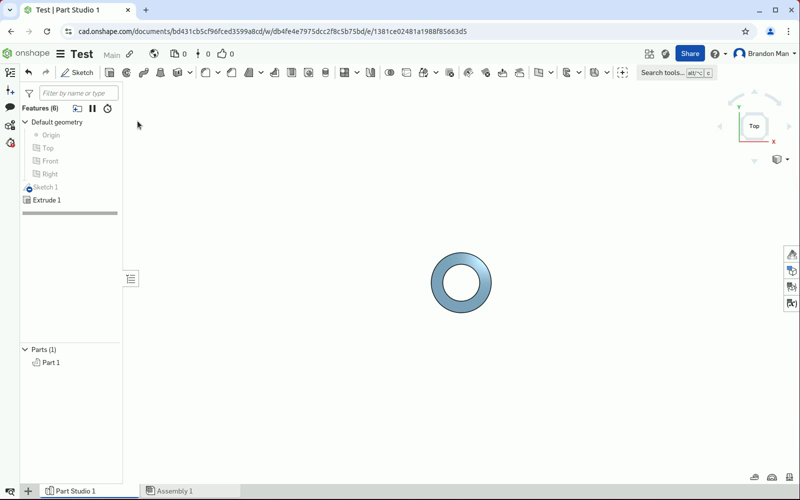
mouse_move(73, 189)
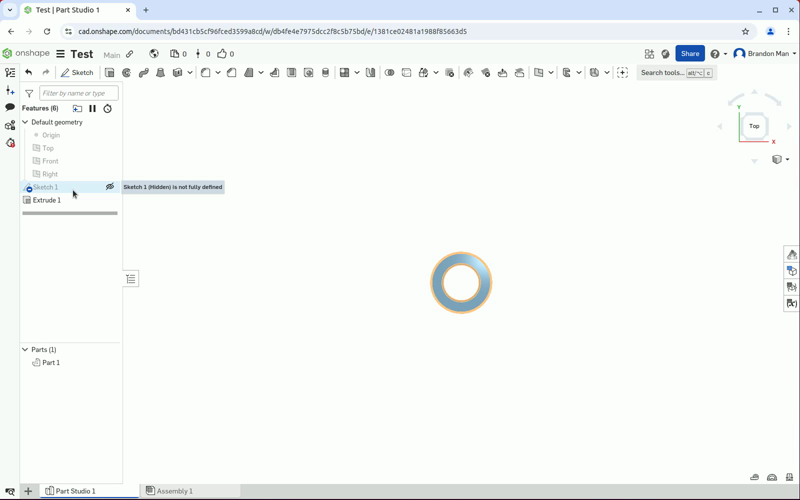
click(73, 189)
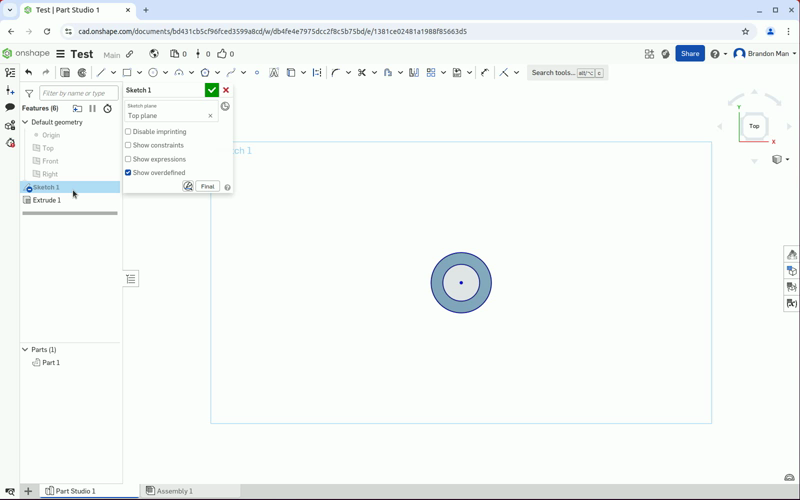
mouse_move(229, 92)
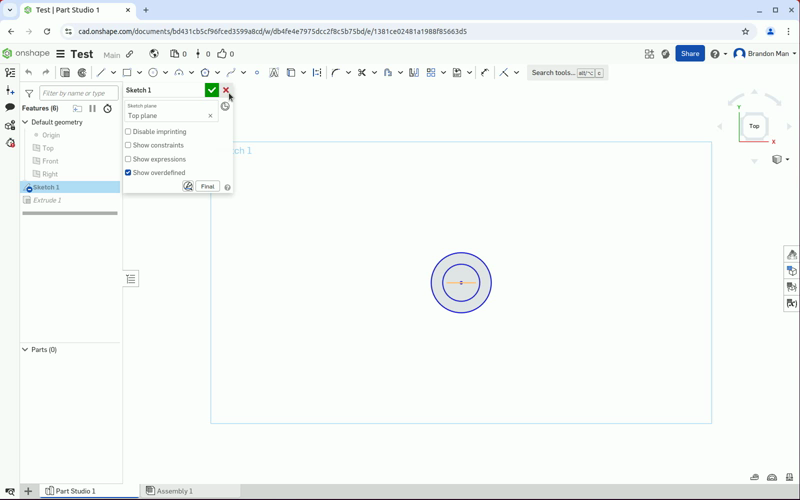
click(229, 92)
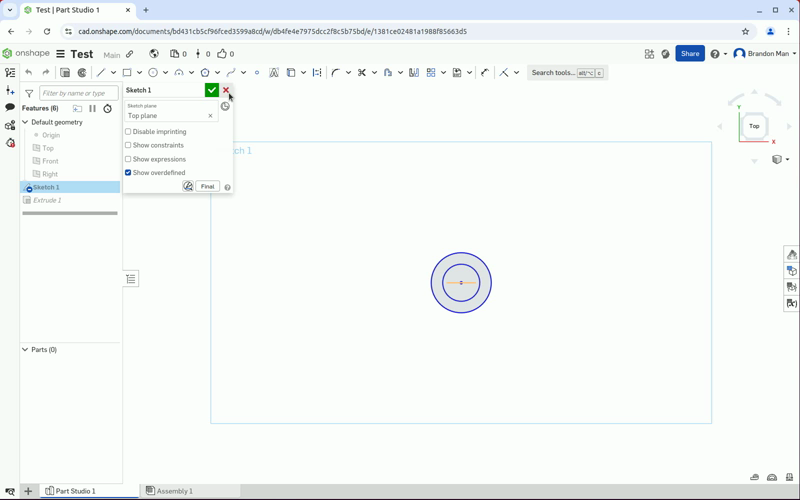
key(shift+s)
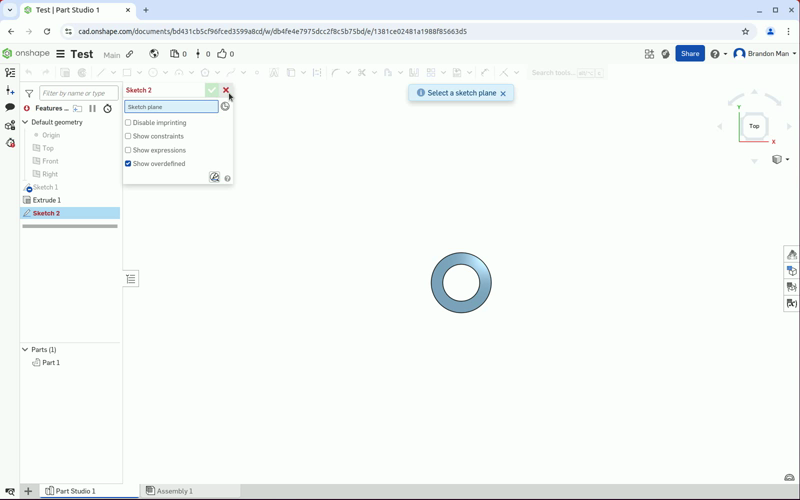
mouse_move(73, 150)
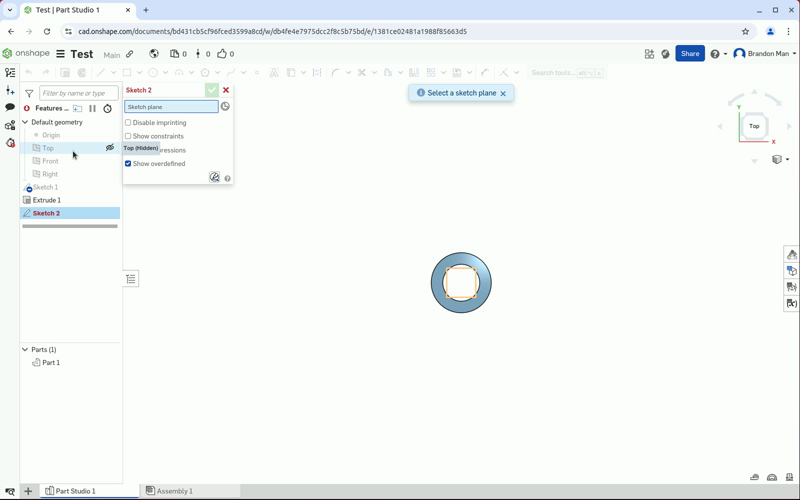
click(73, 150)
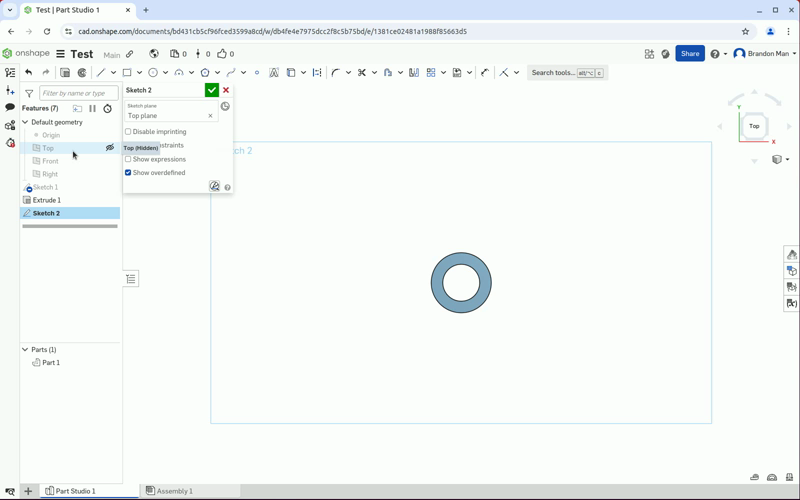
mouse_move(73, 352)
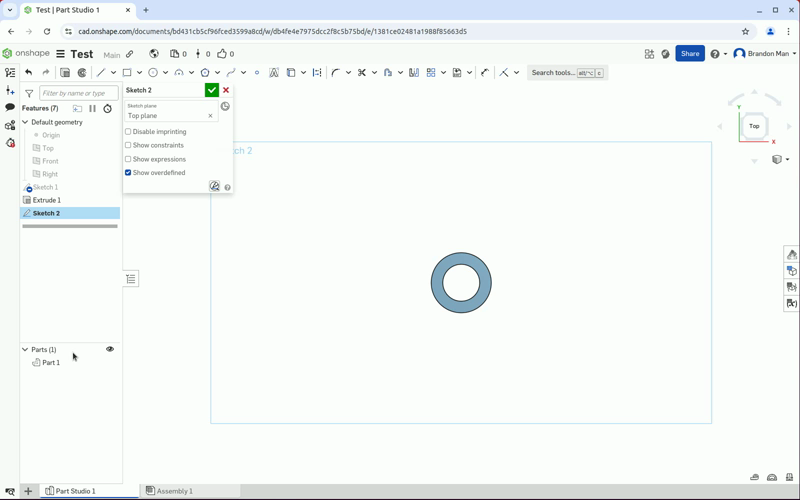
key(y)
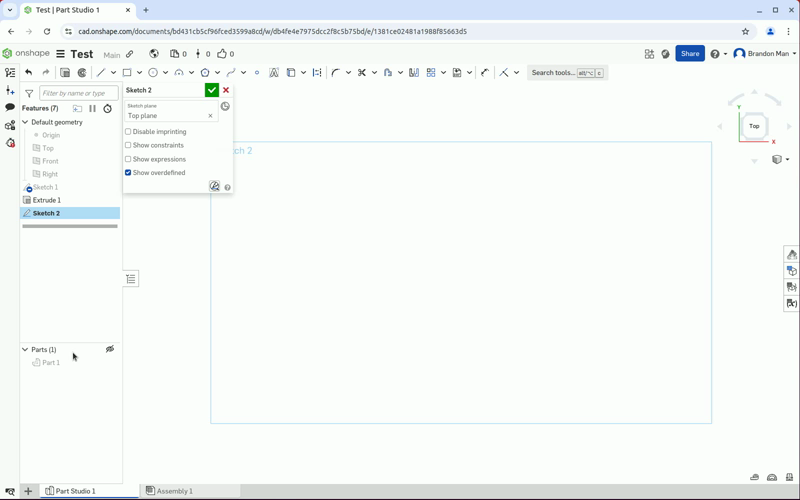
key(a)
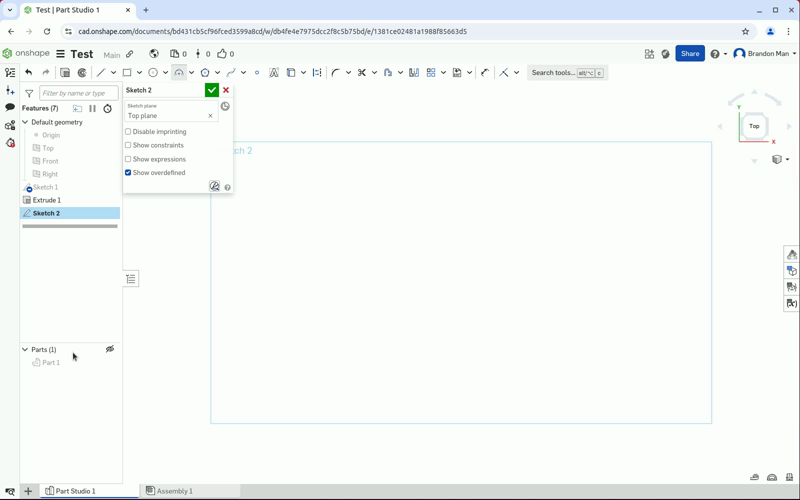
key_down(shift)
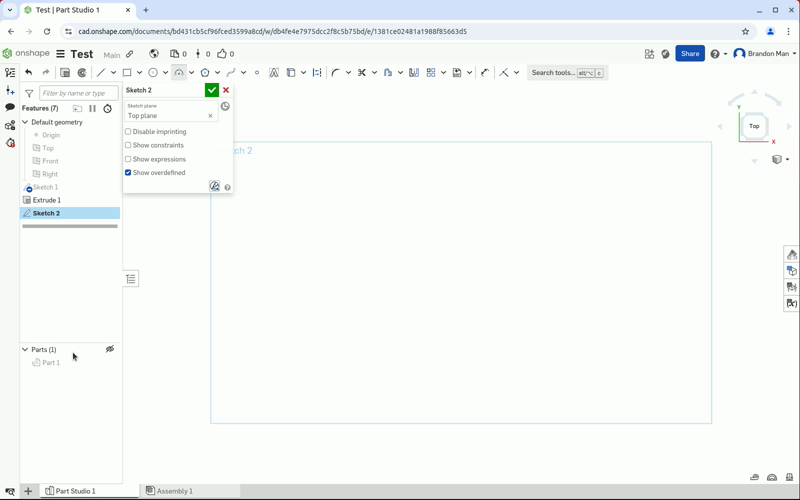
mouse_move(480, 305)
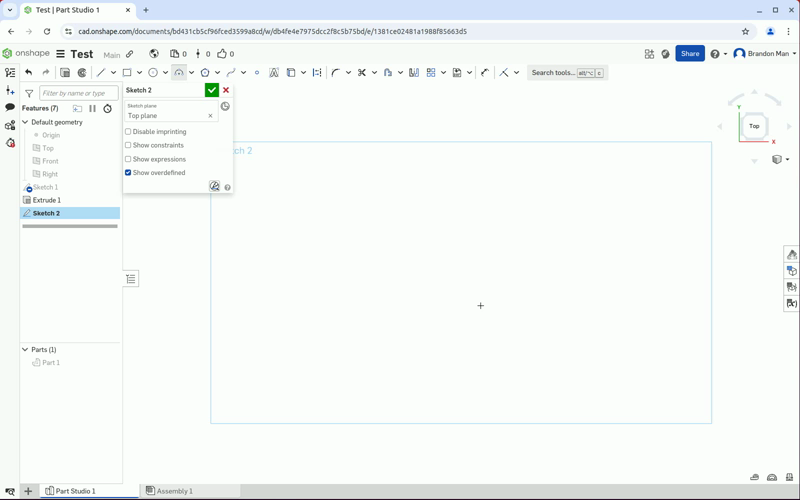
click(480, 305)
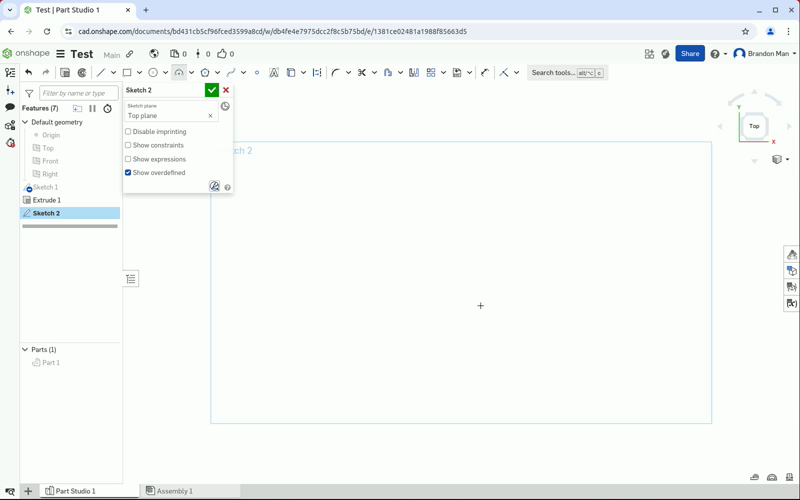
key_up(shift)
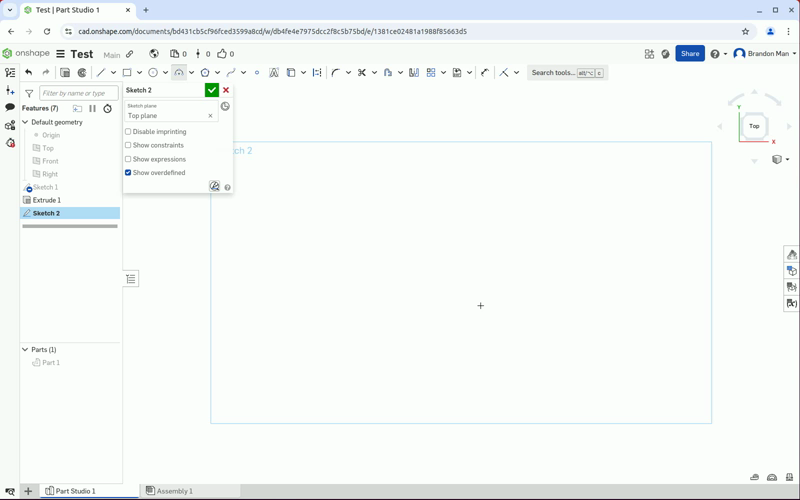
key_down(shift)
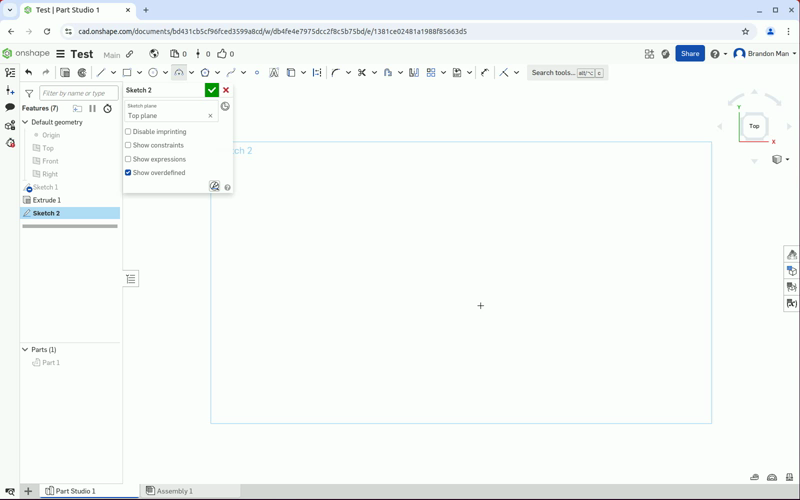
mouse_move(524, 305)
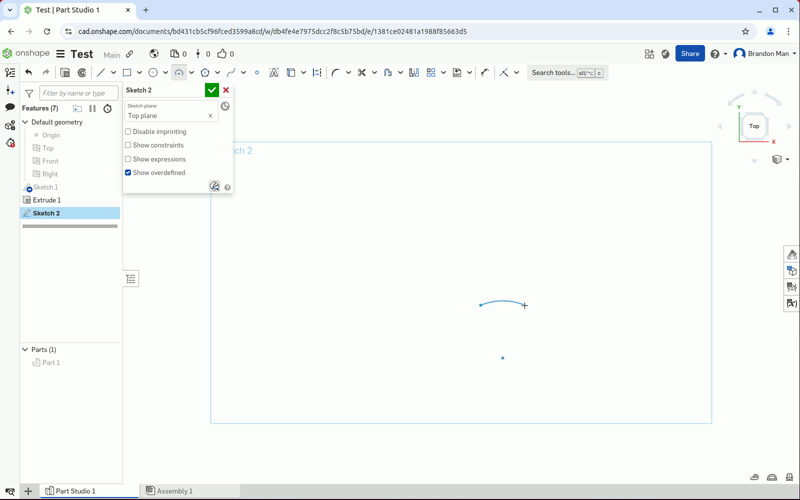
click(524, 305)
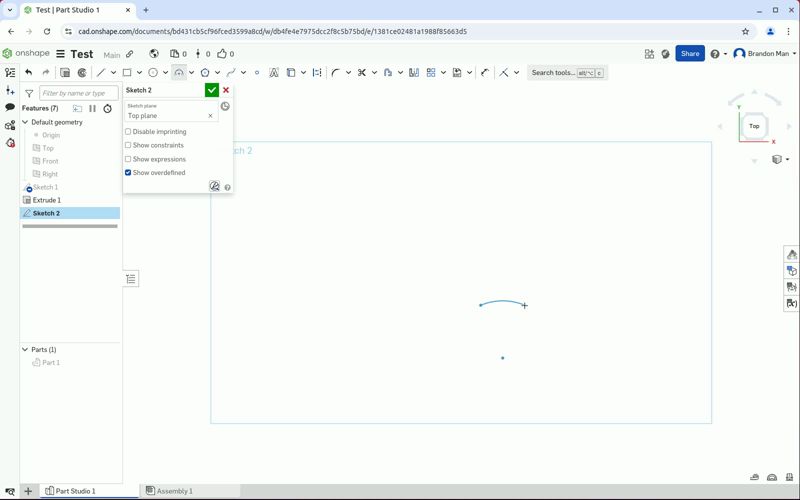
mouse_move(502, 296)
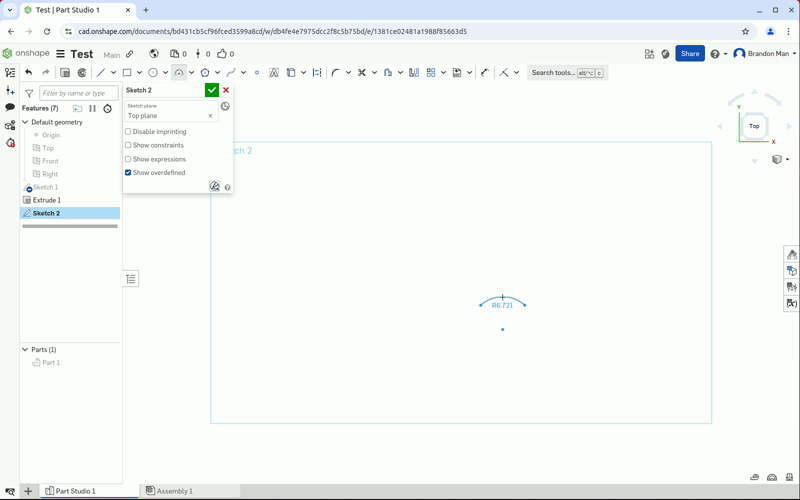
click(502, 296)
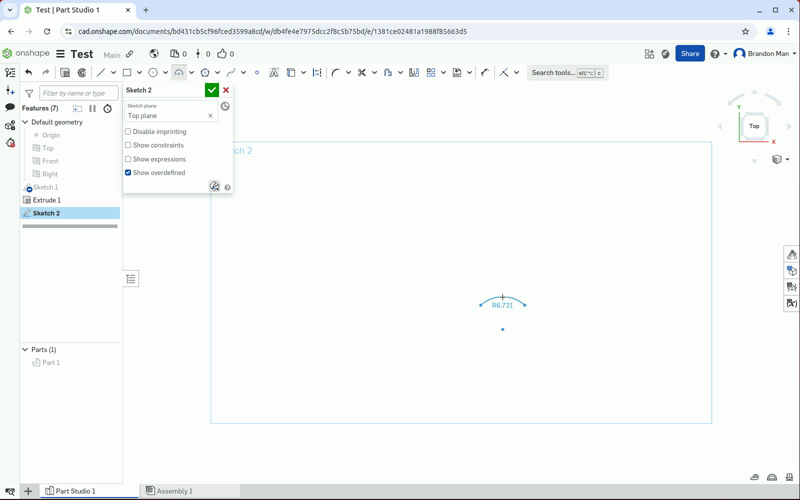
key_up(shift)
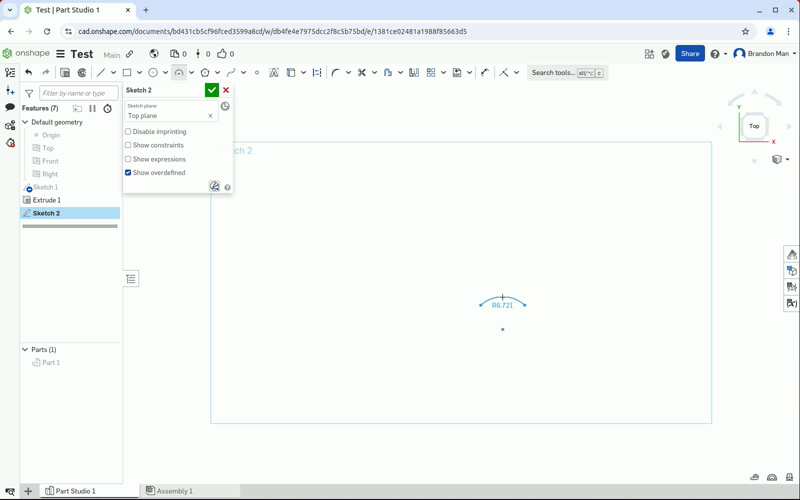
mouse_move(524, 305)
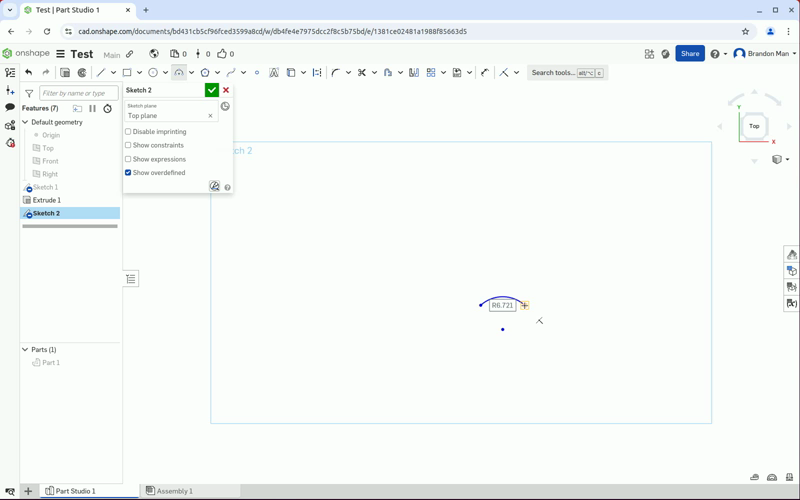
click(524, 305)
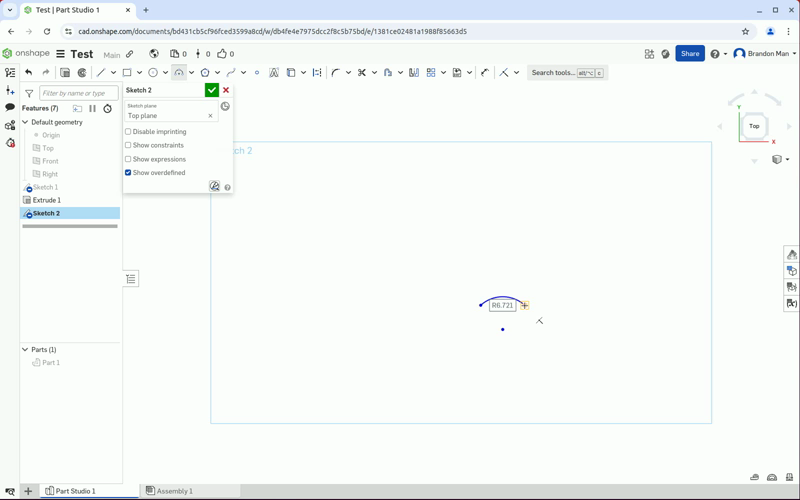
key_down(shift)
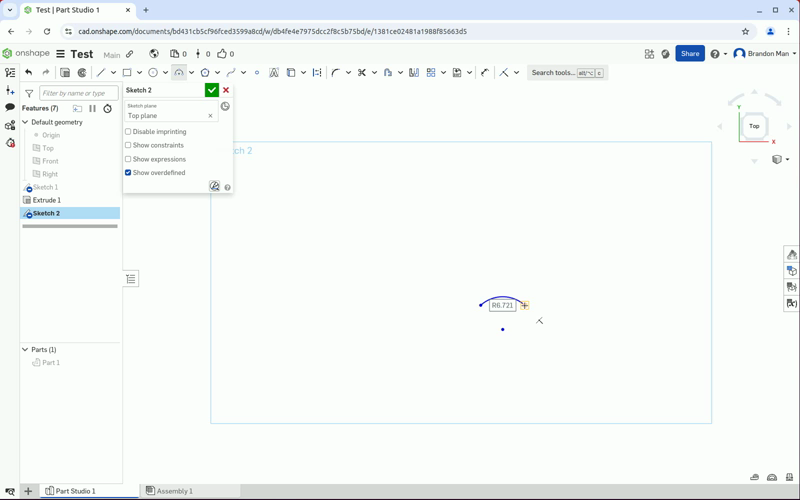
mouse_move(524, 261)
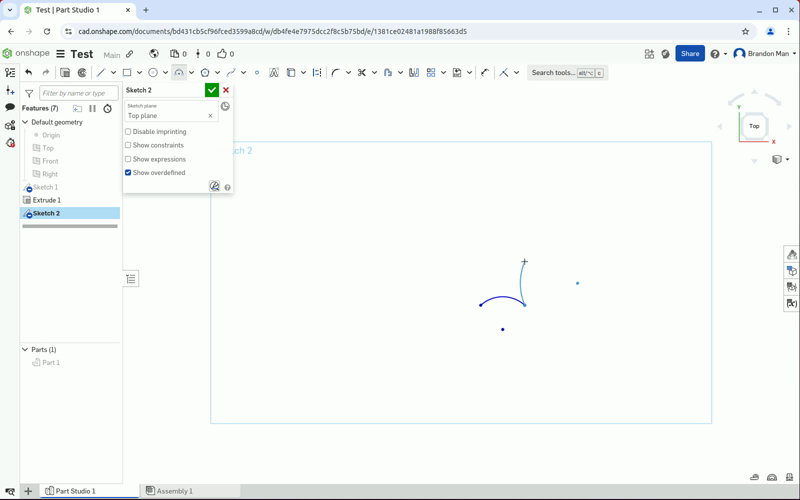
click(524, 261)
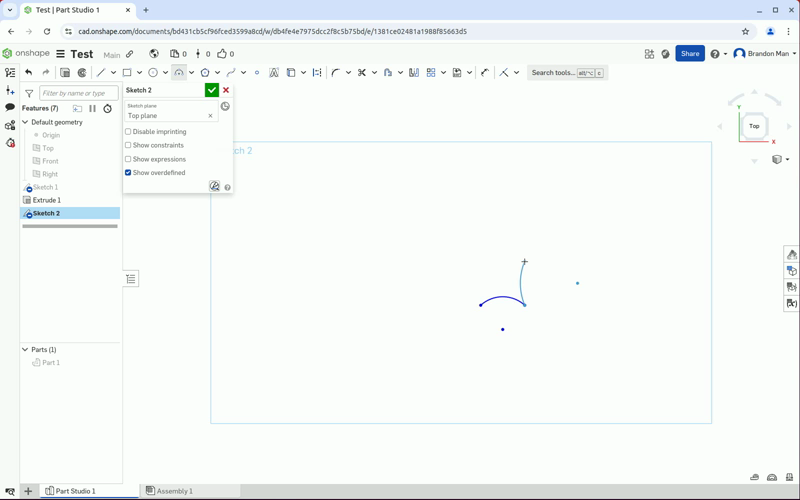
mouse_move(515, 283)
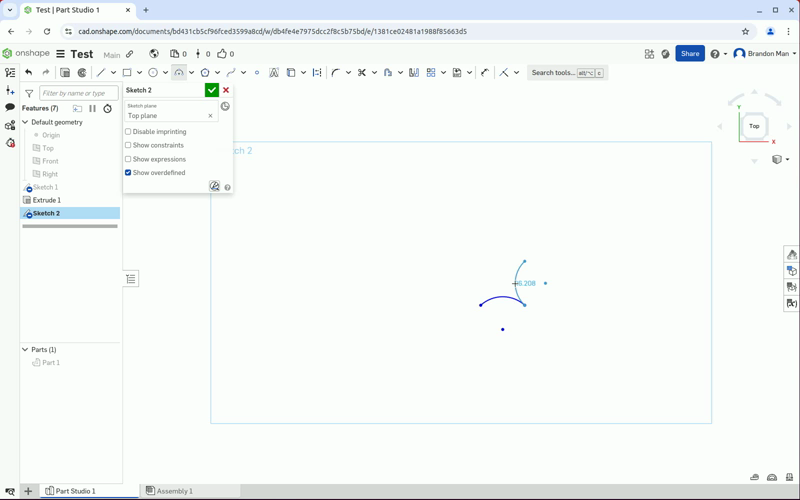
click(515, 283)
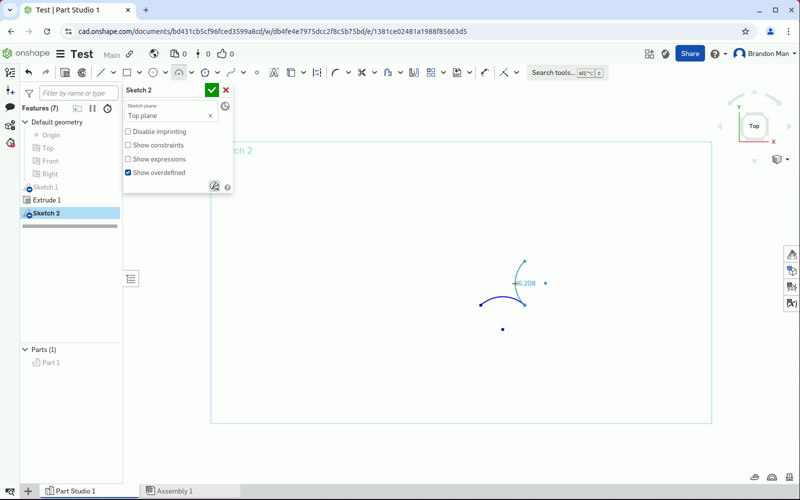
key_up(shift)
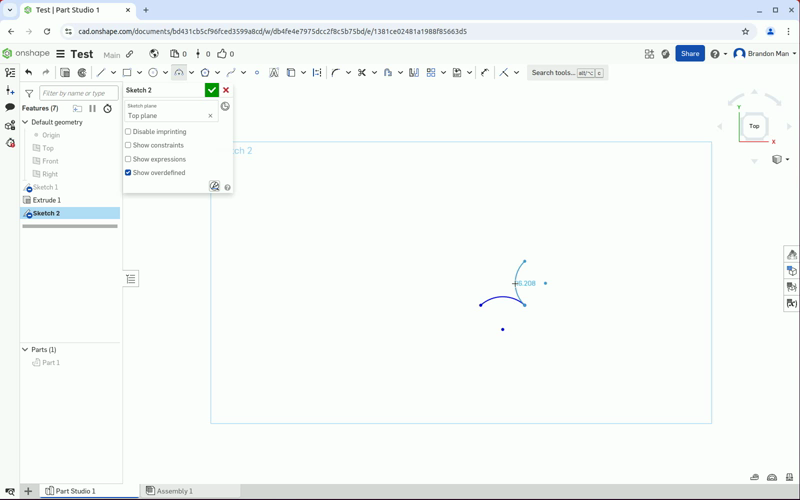
mouse_move(524, 261)
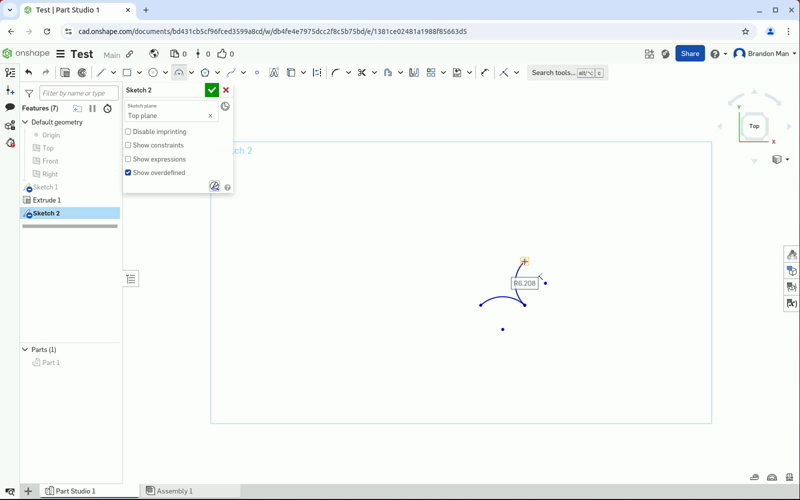
click(524, 261)
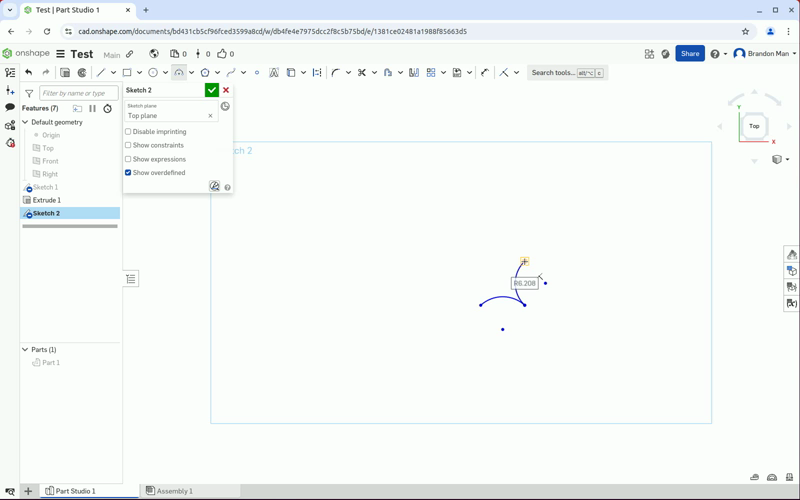
key_down(shift)
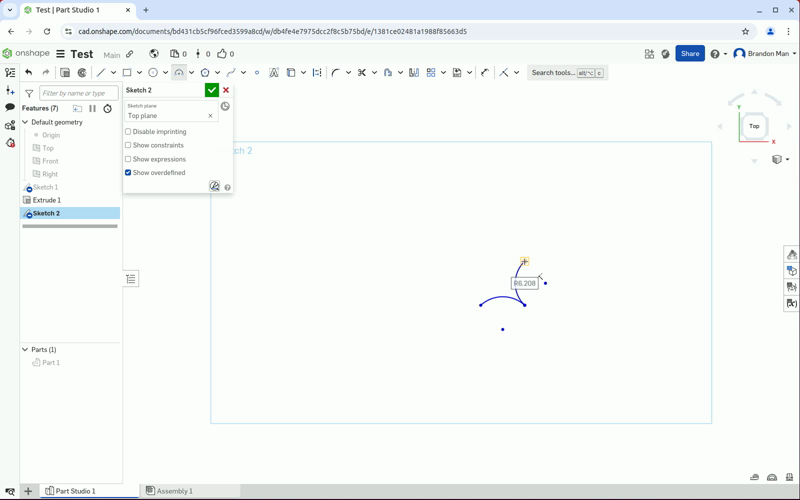
mouse_move(480, 261)
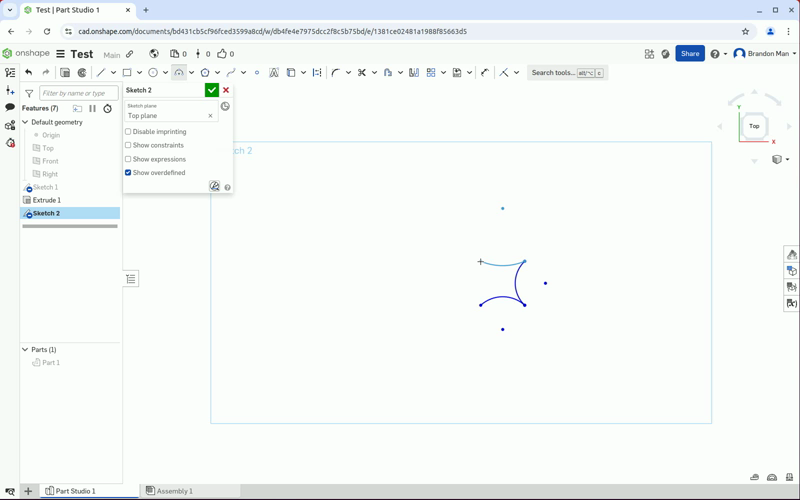
click(480, 261)
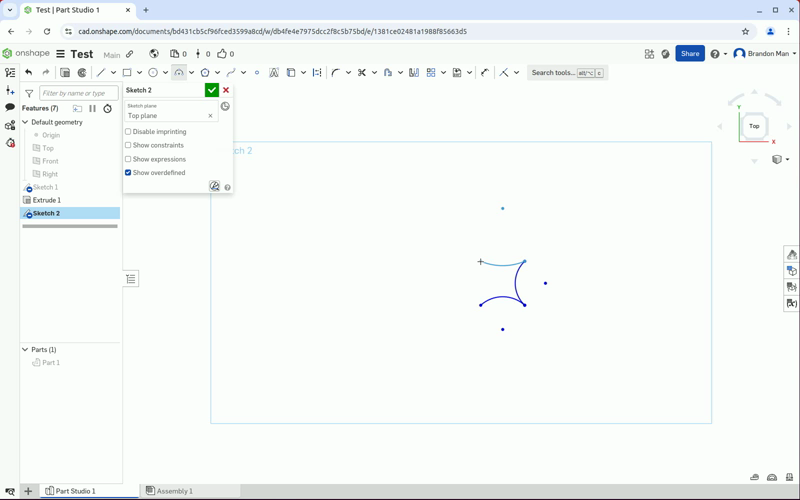
mouse_move(502, 269)
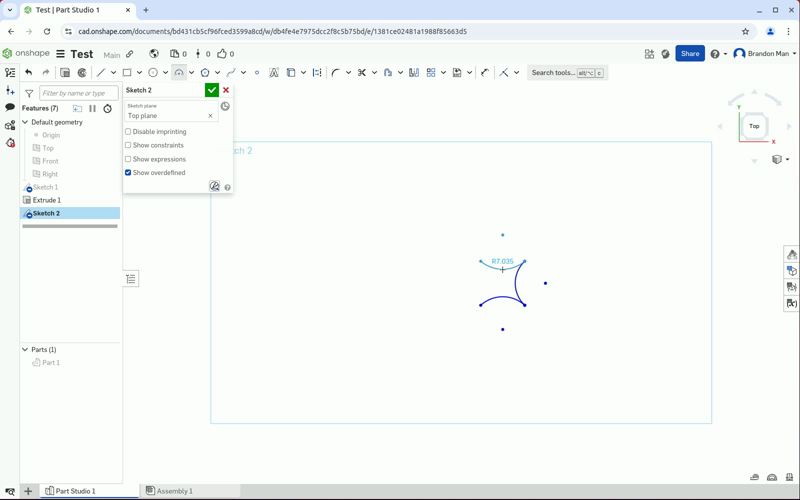
click(502, 269)
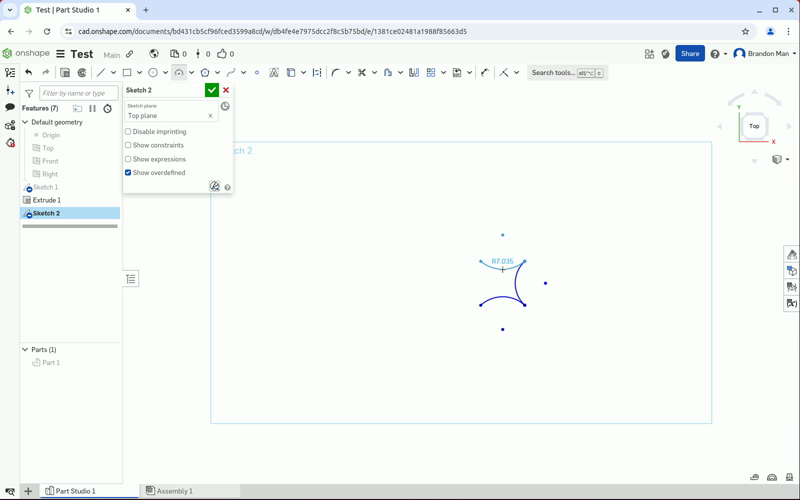
key_up(shift)
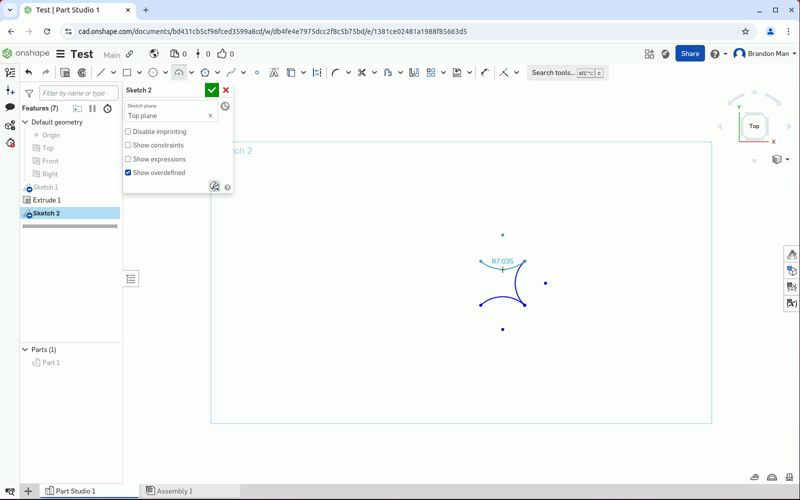
mouse_move(480, 261)
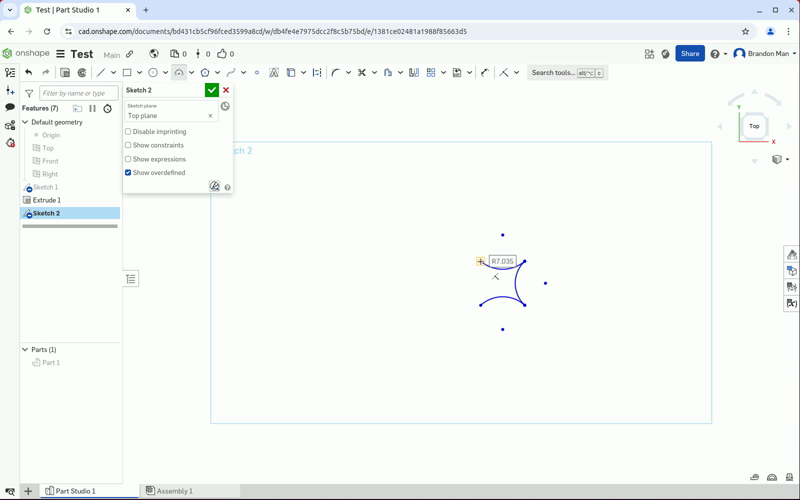
click(480, 261)
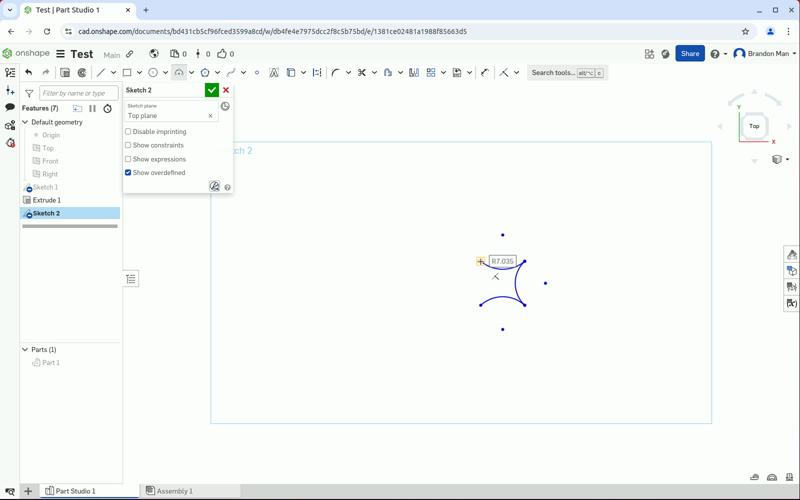
mouse_move(480, 305)
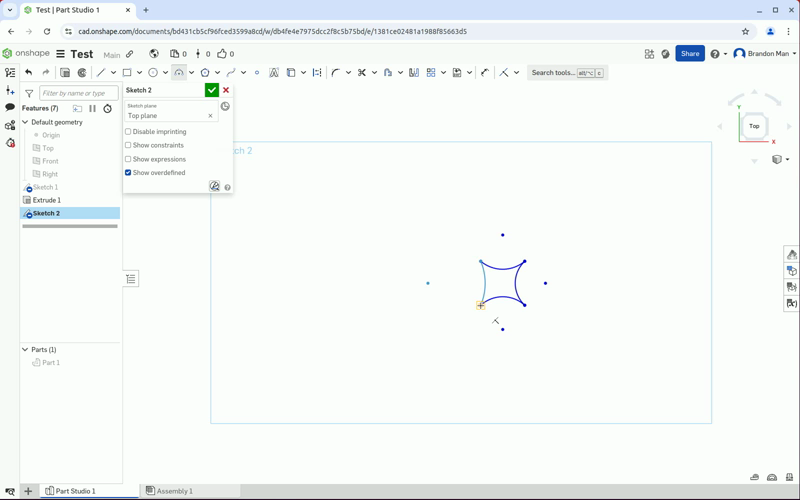
click(480, 305)
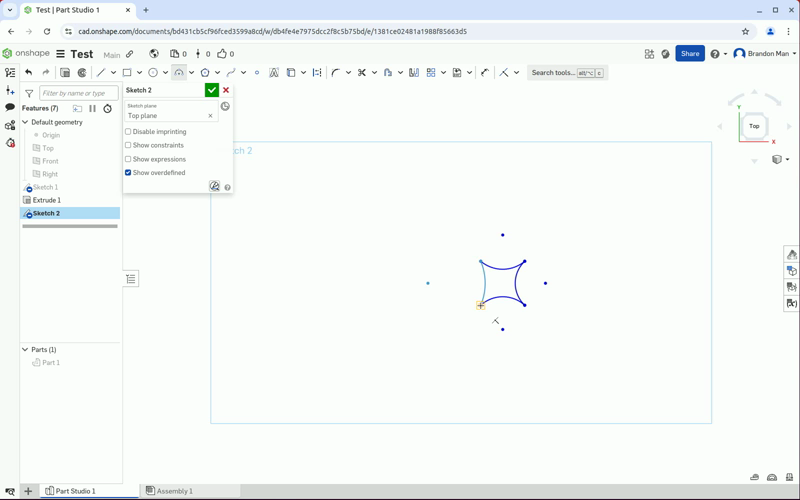
key_down(shift)
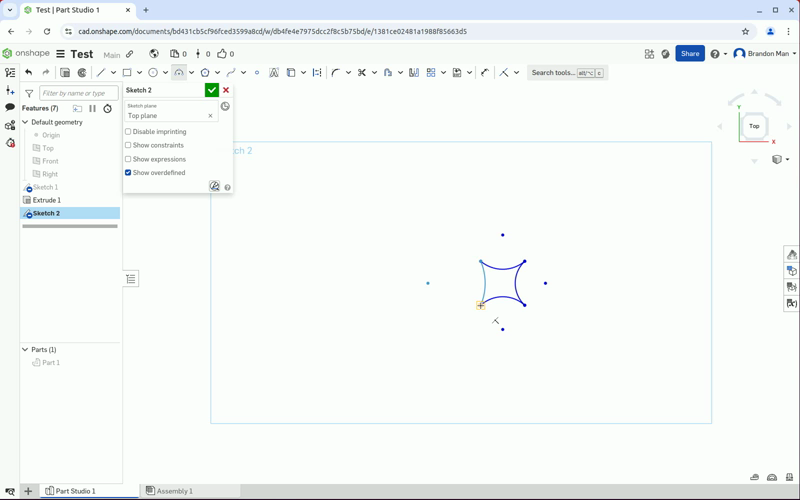
mouse_move(490, 283)
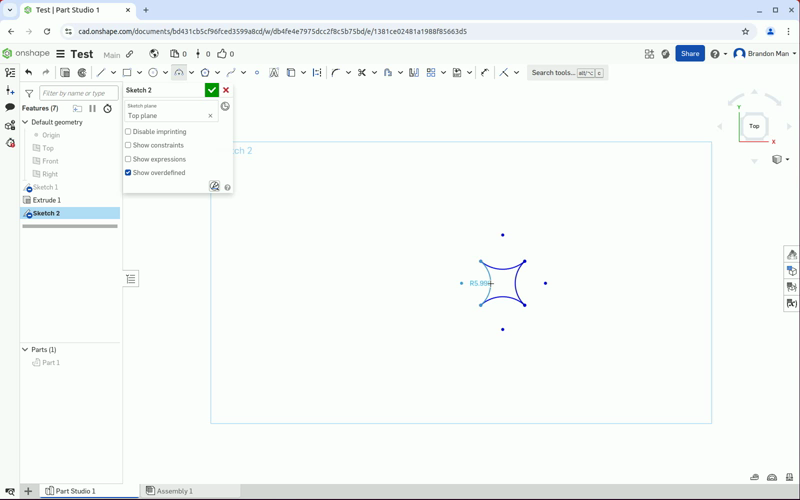
click(490, 283)
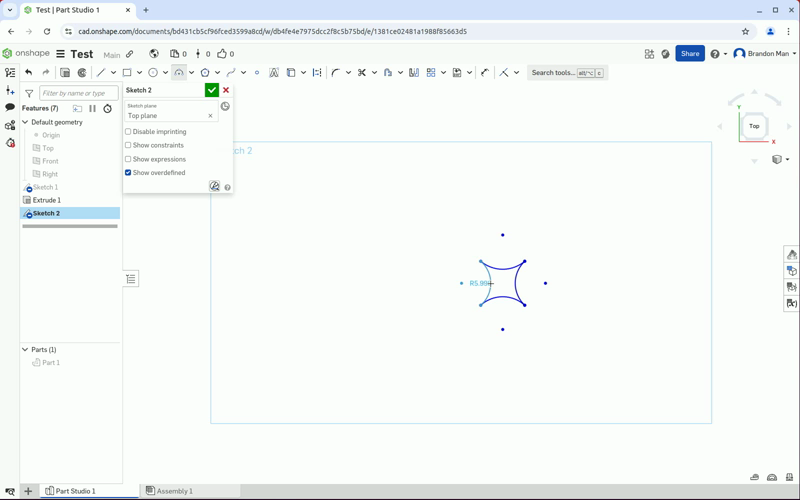
key_up(shift)
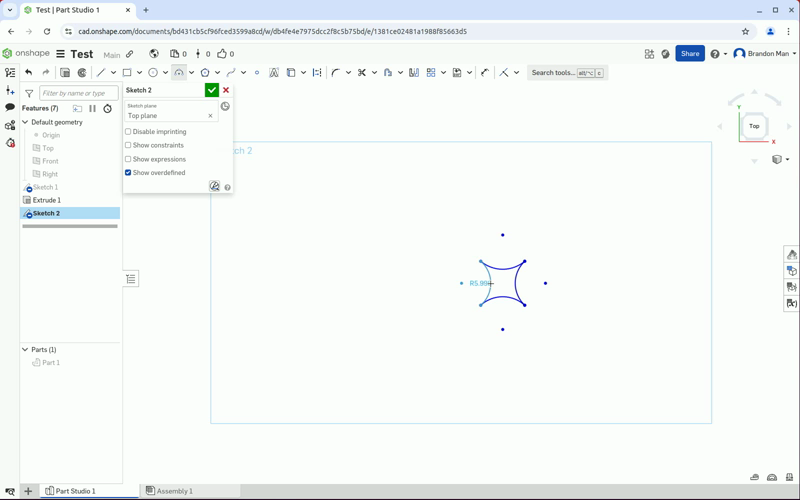
key(esc)
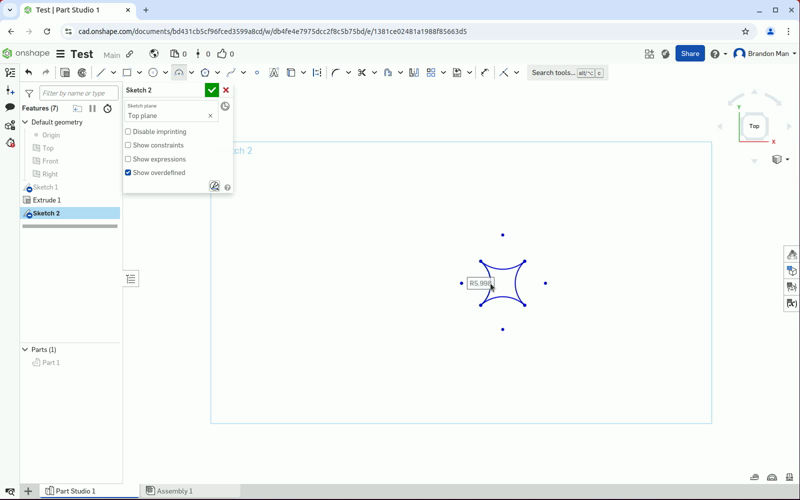
mouse_move(491, 297)
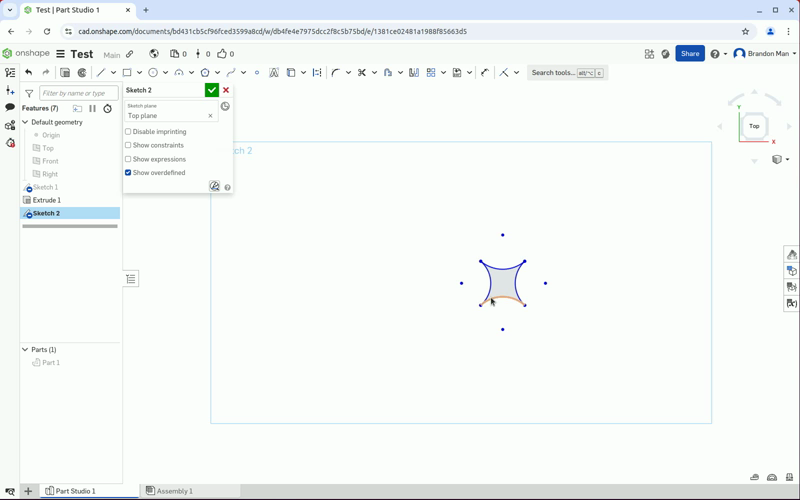
scroll(6)
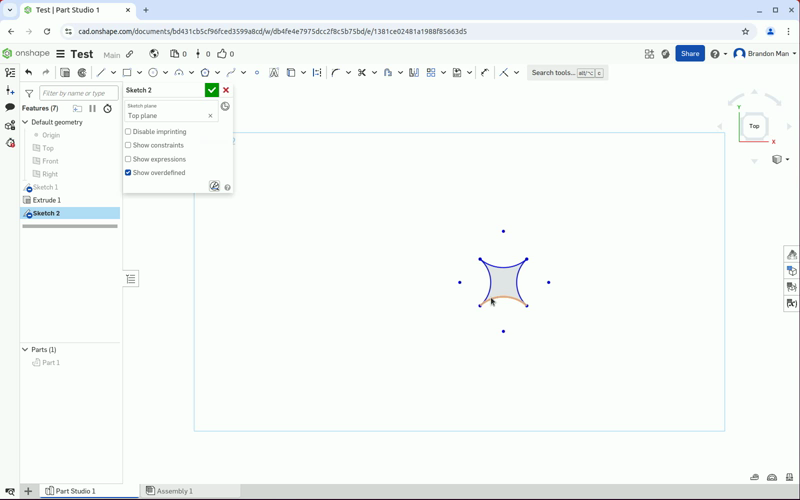
scroll(6)
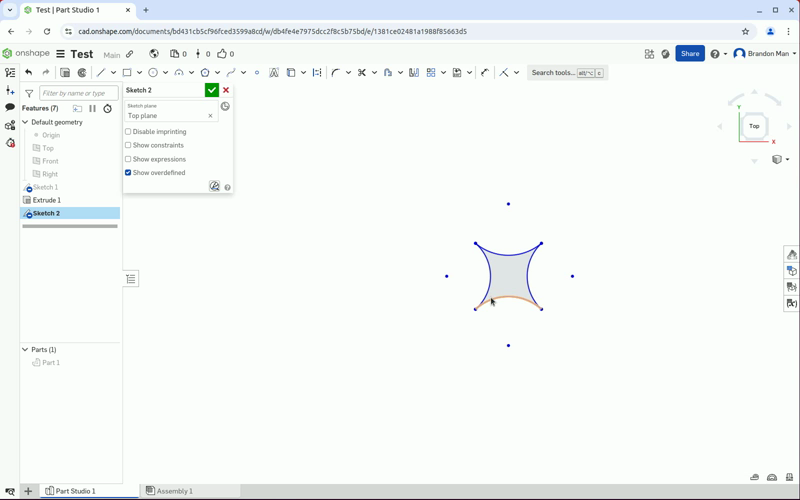
scroll(6)
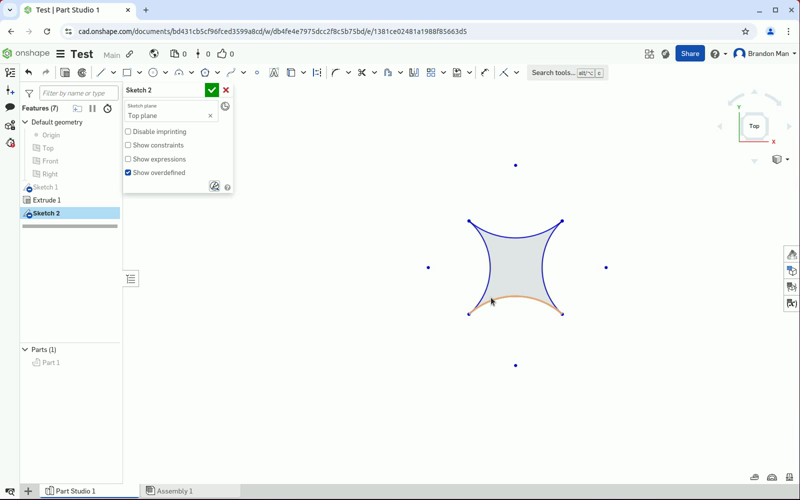
scroll(6)
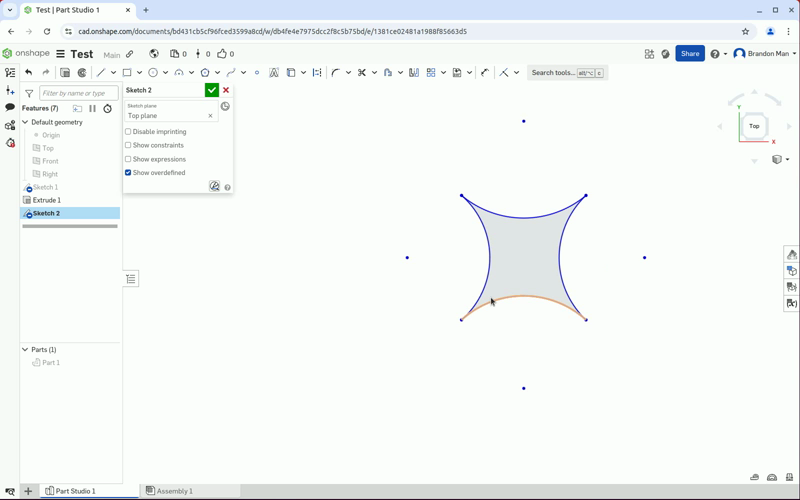
scroll(6)
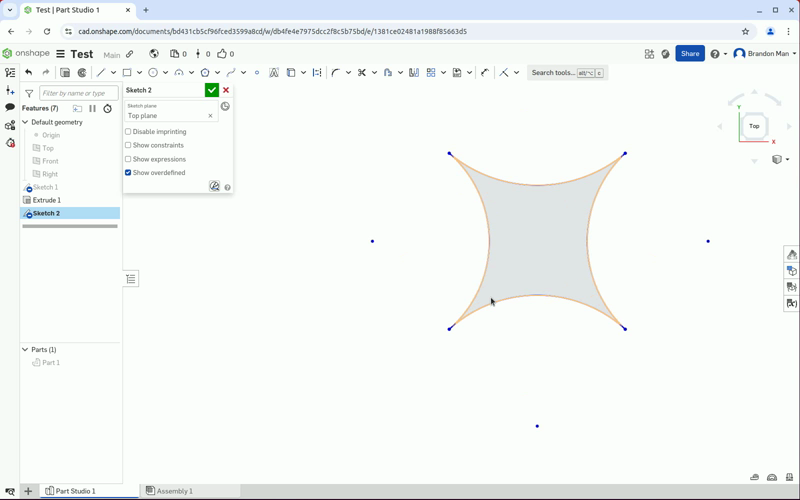
scroll(6)
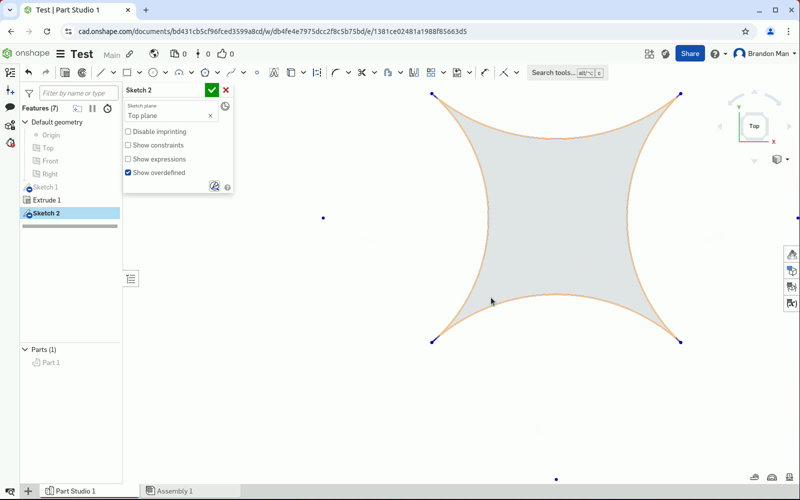
scroll(6)
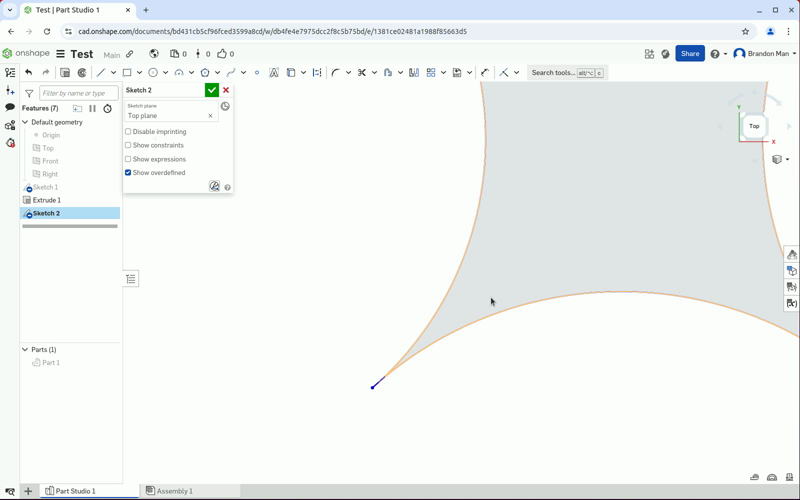
click(491, 297)
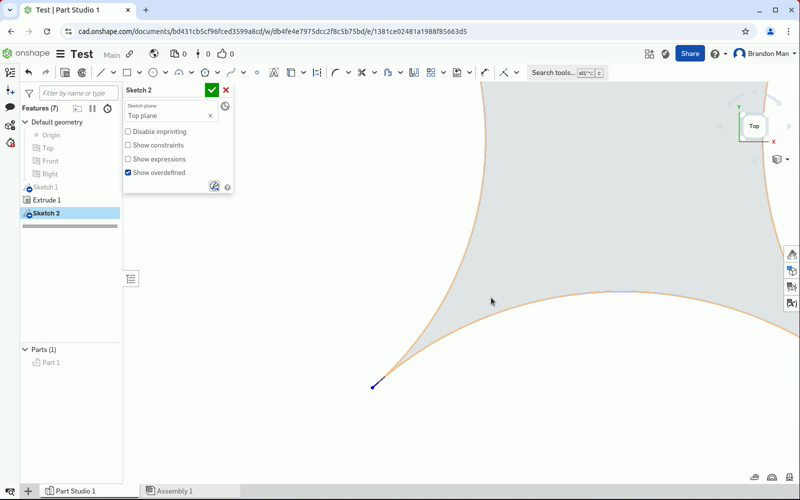
scroll(-6)
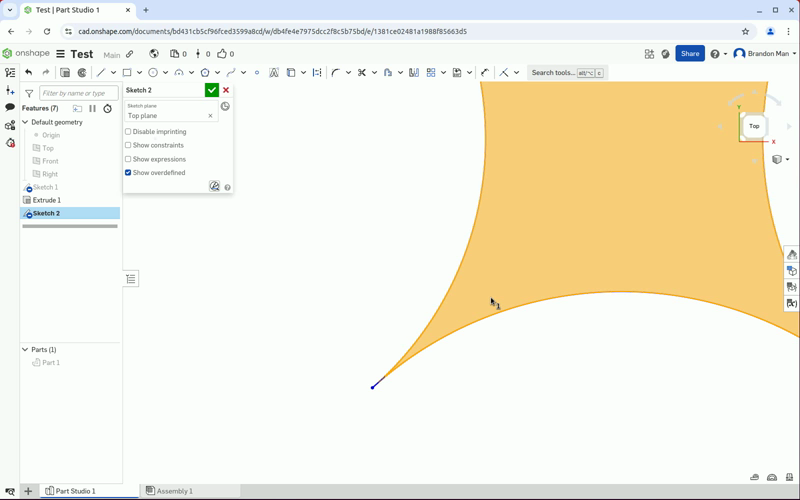
scroll(-6)
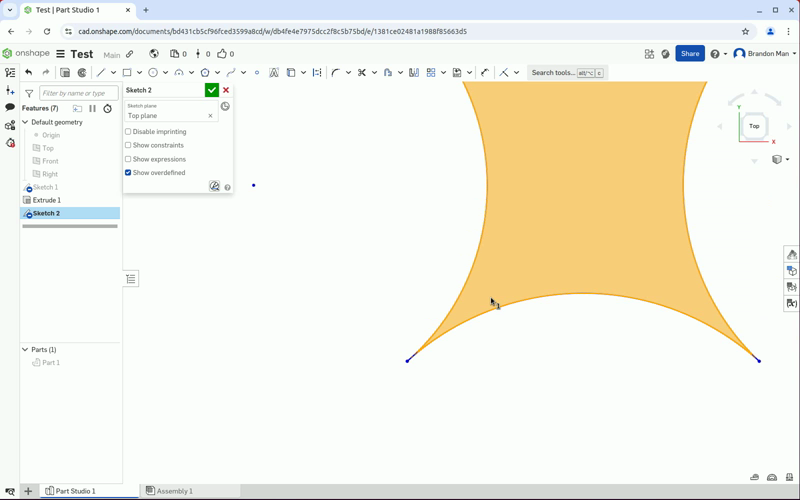
scroll(-6)
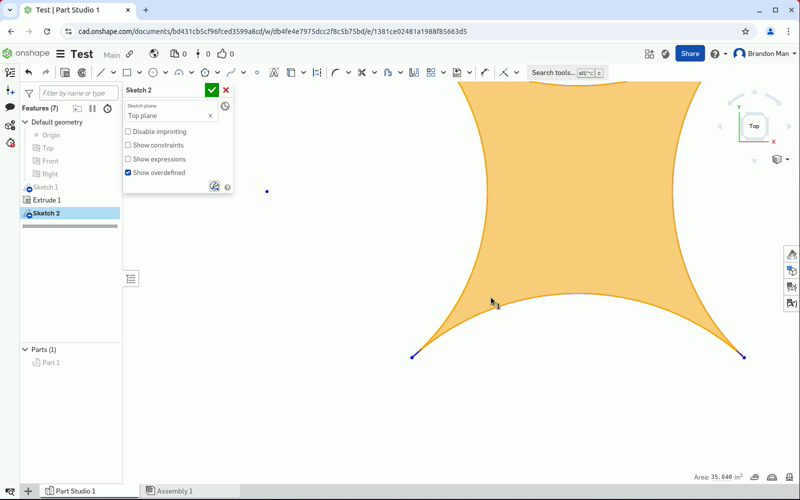
scroll(-6)
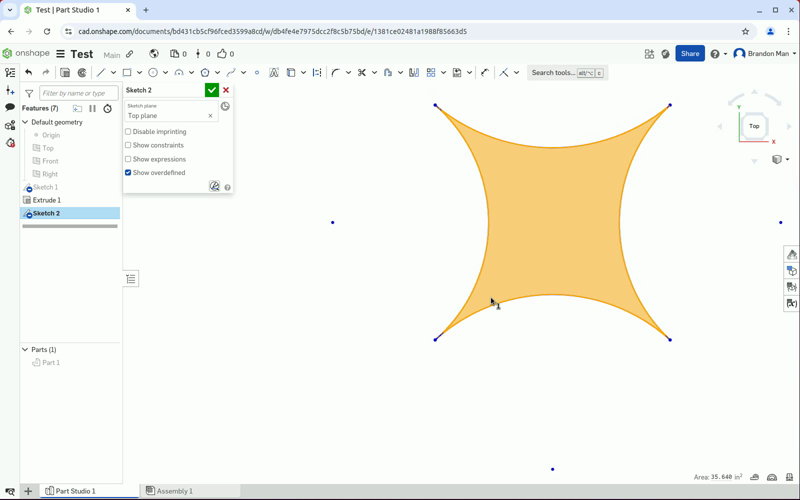
scroll(-6)
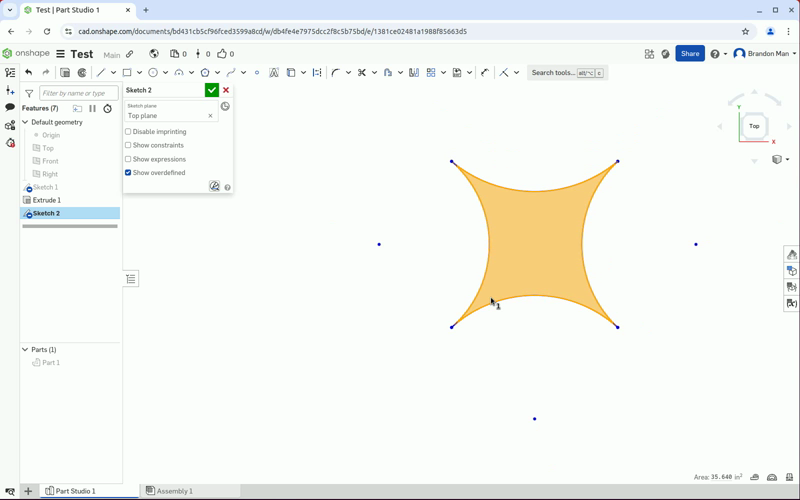
scroll(-6)
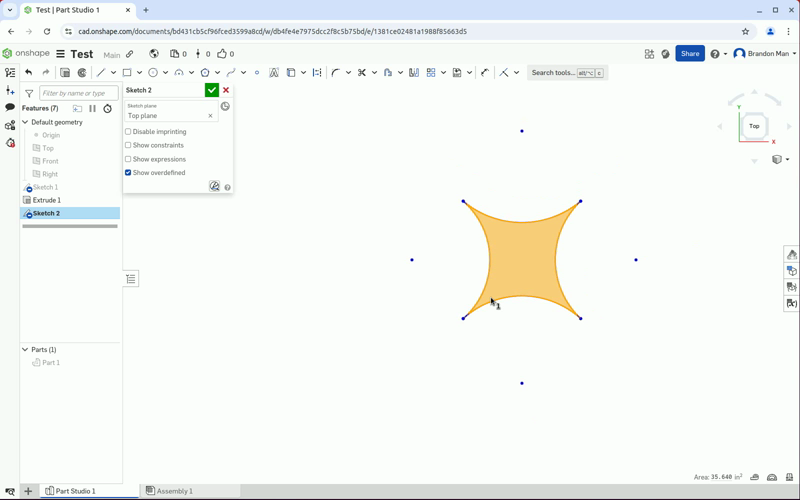
scroll(-6)
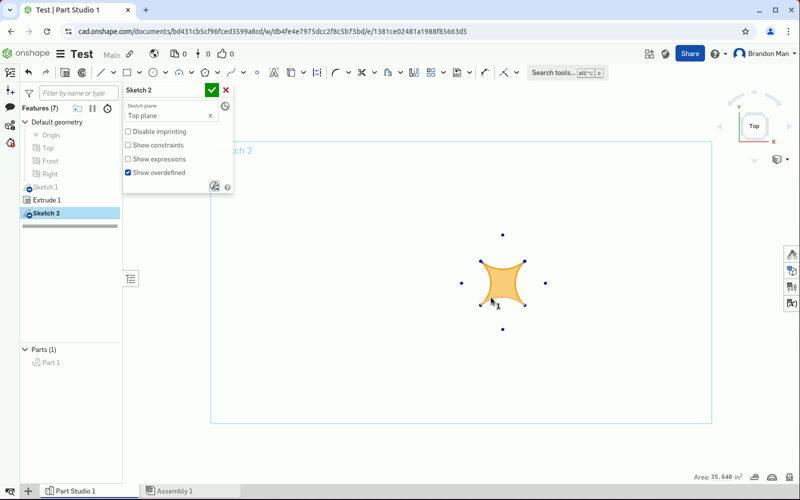
mouse_move(73, 352)
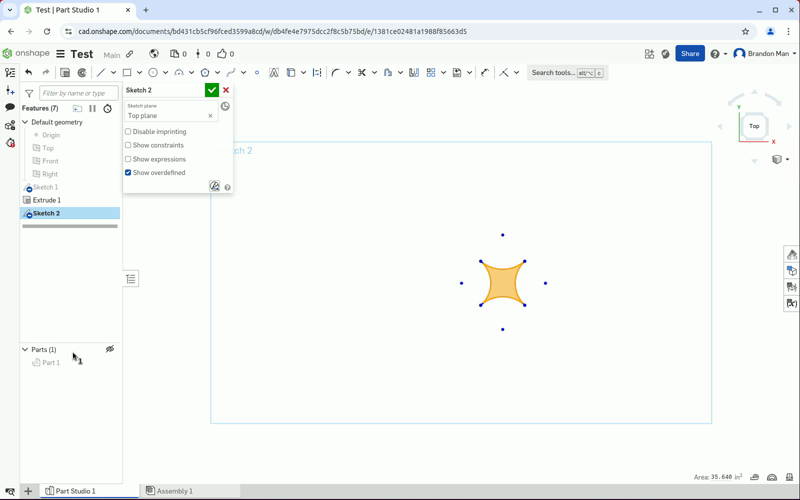
key(shift+y)
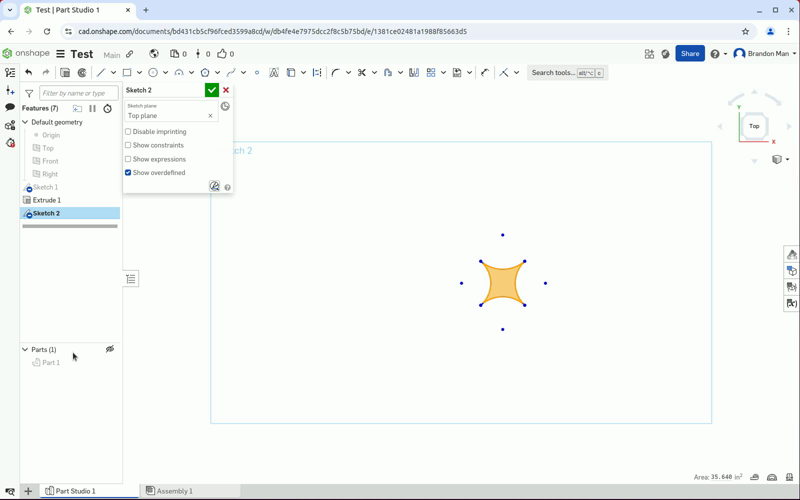
key(shift+e)
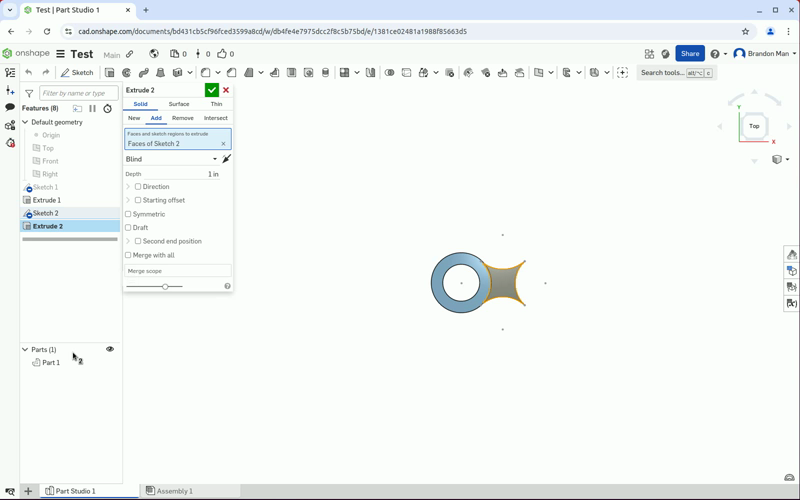
mouse_move(143, 106)
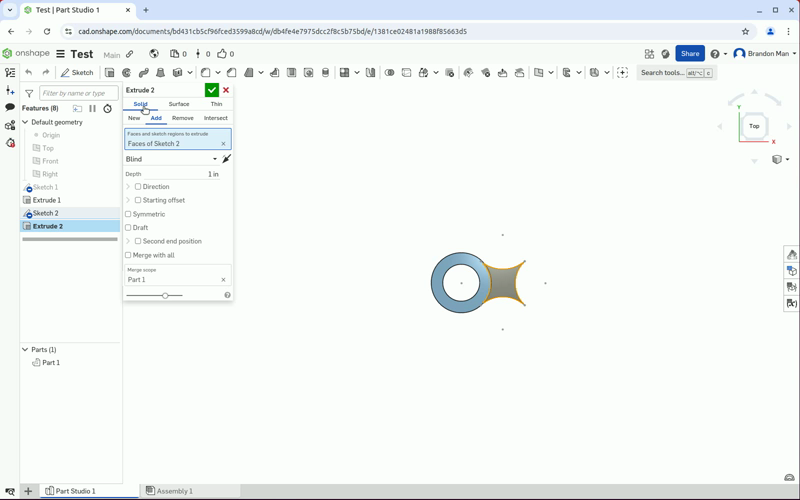
click(143, 106)
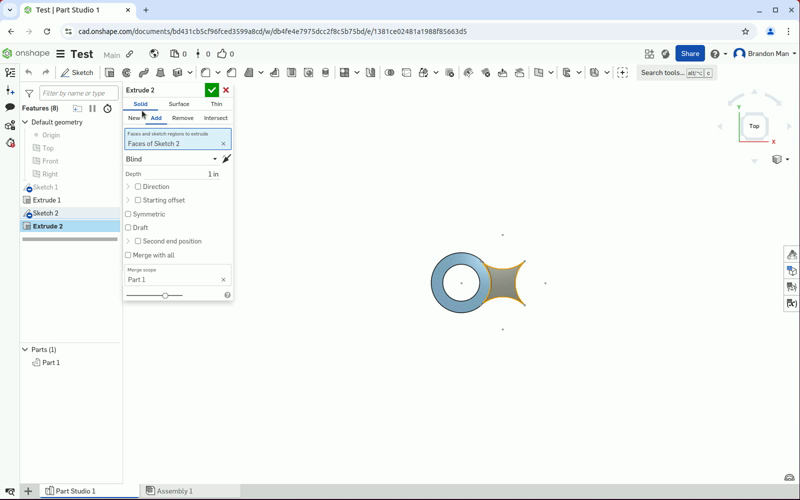
mouse_move(137, 120)
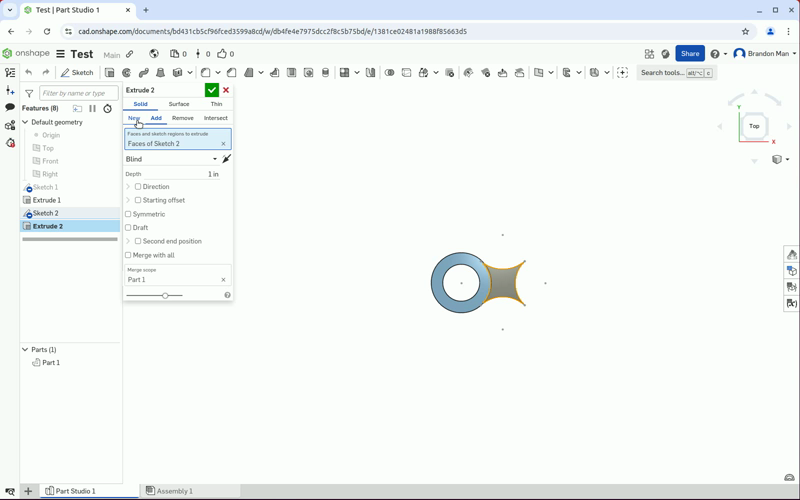
click(137, 120)
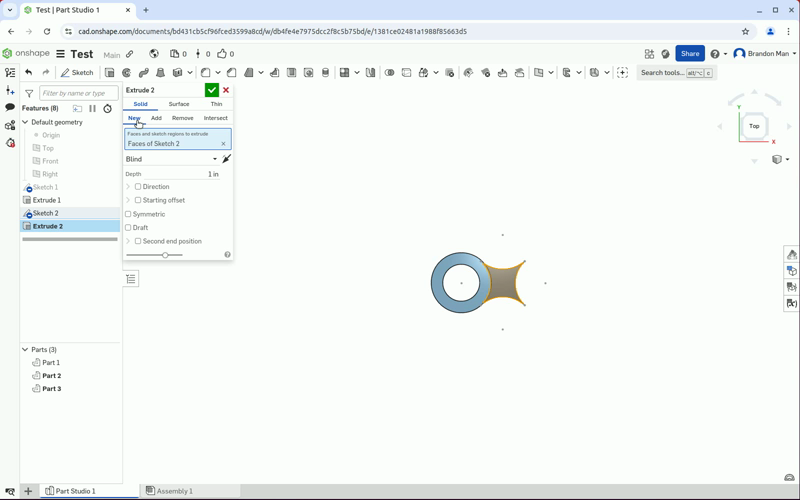
key(tab, 4)
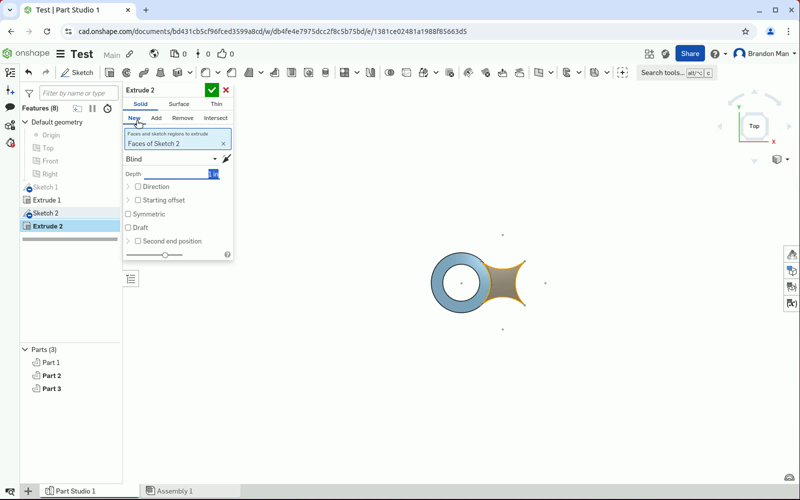
text(1.444)
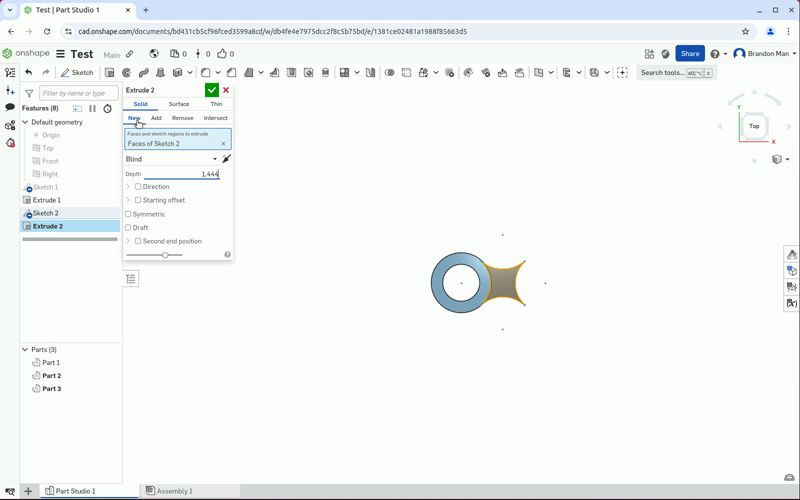
key(enter)
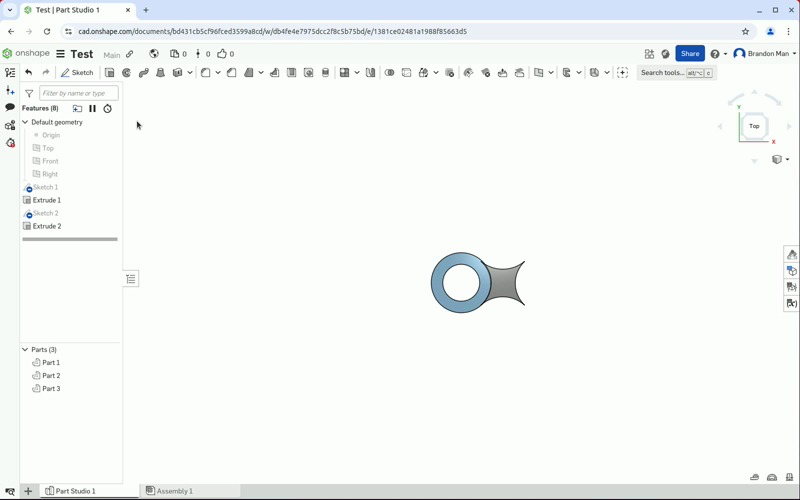
key(shift+h)
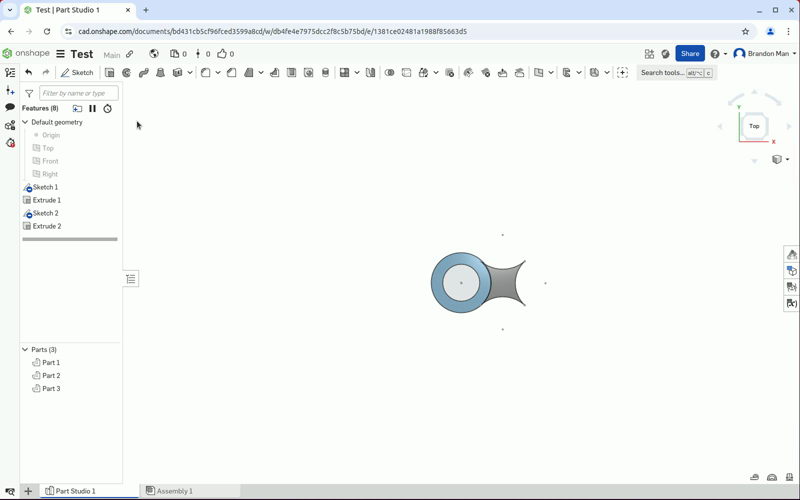
key(shift+h)
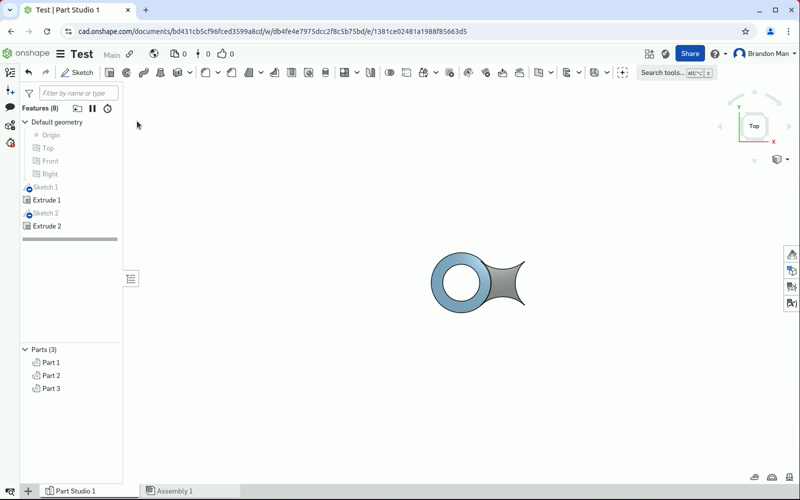
mouse_move(73, 189)
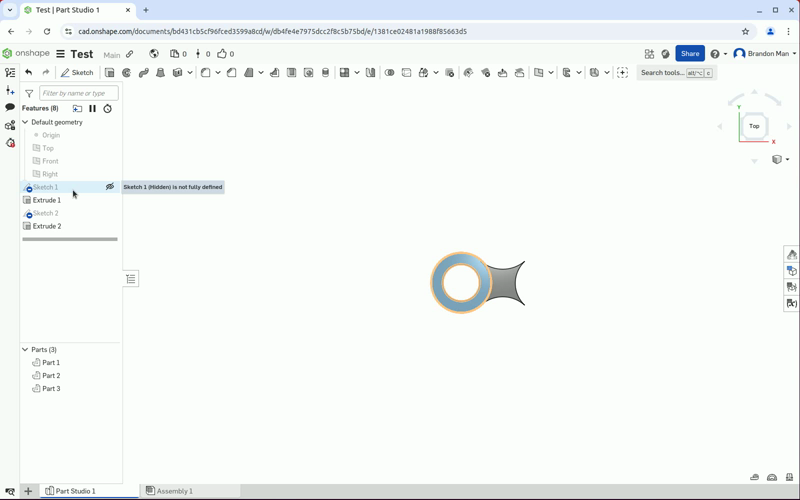
click(73, 189)
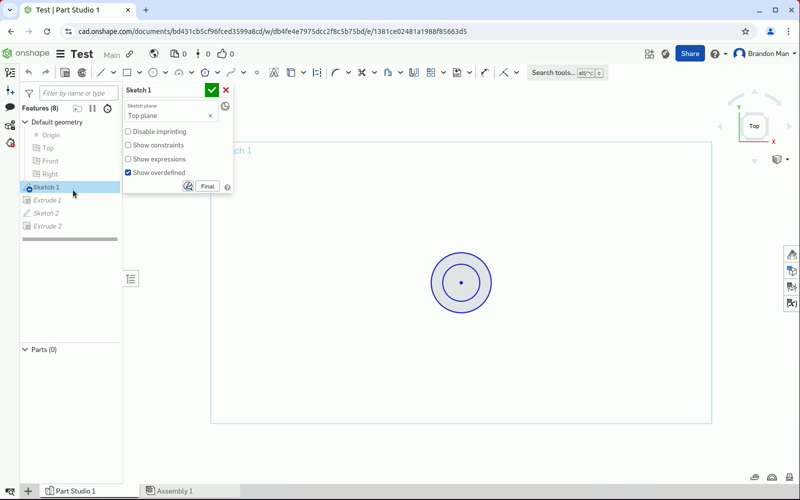
mouse_move(229, 92)
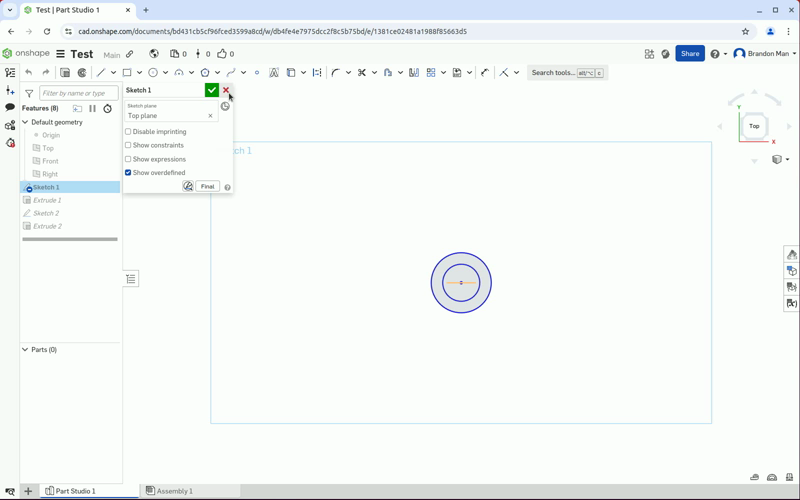
click(229, 92)
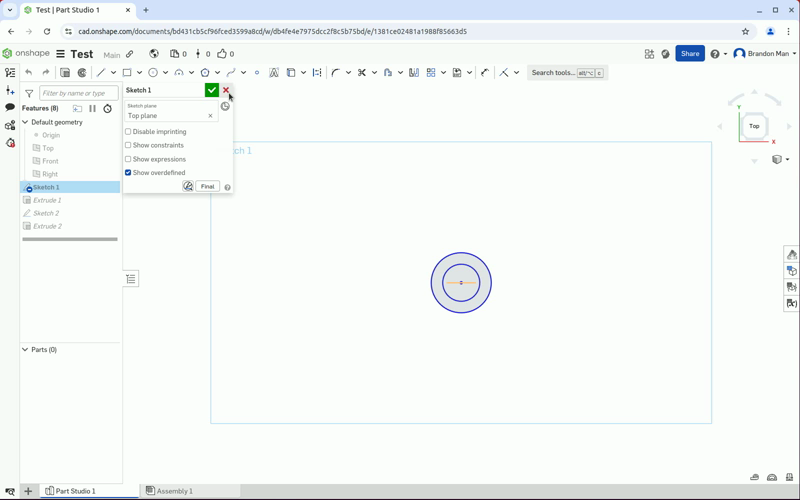
key(shift+s)
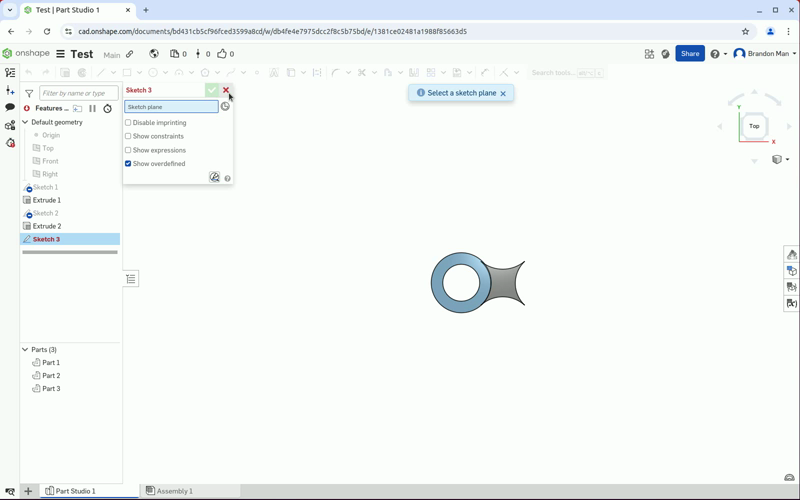
mouse_move(73, 150)
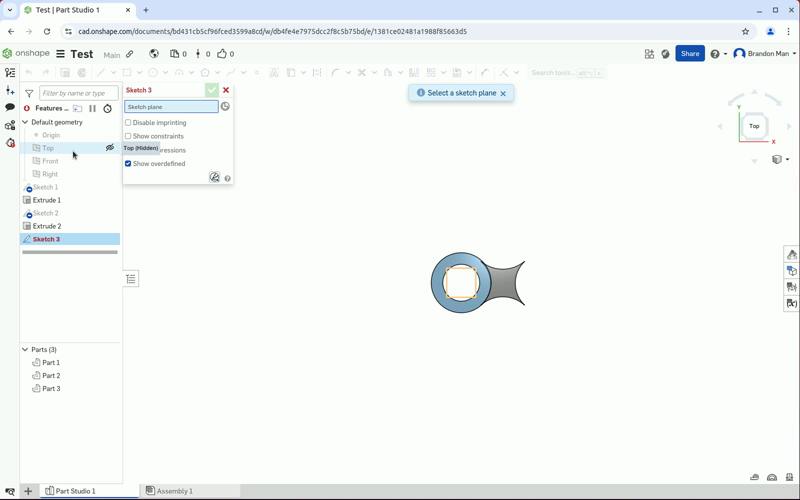
click(73, 150)
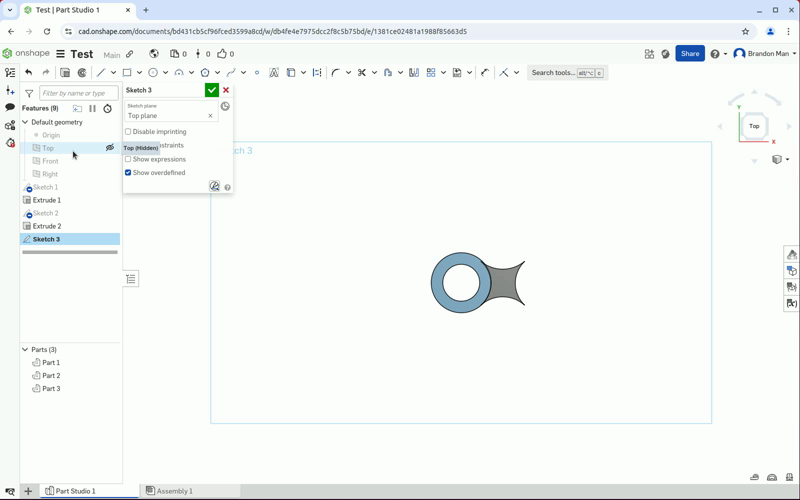
mouse_move(73, 352)
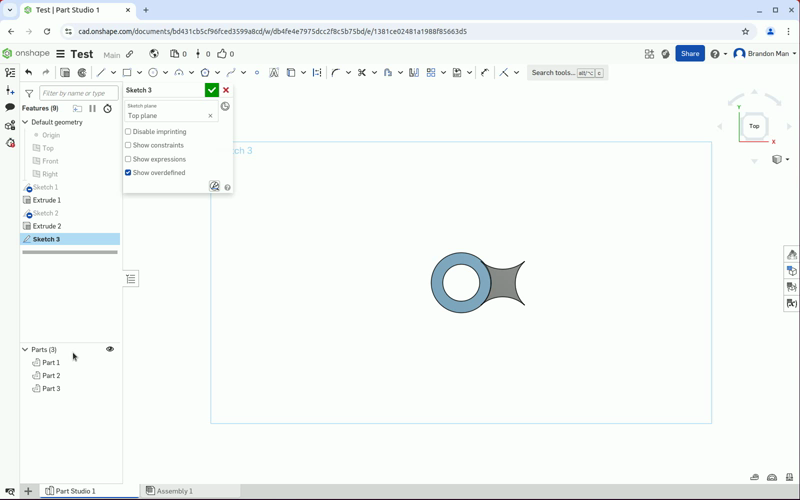
key(y)
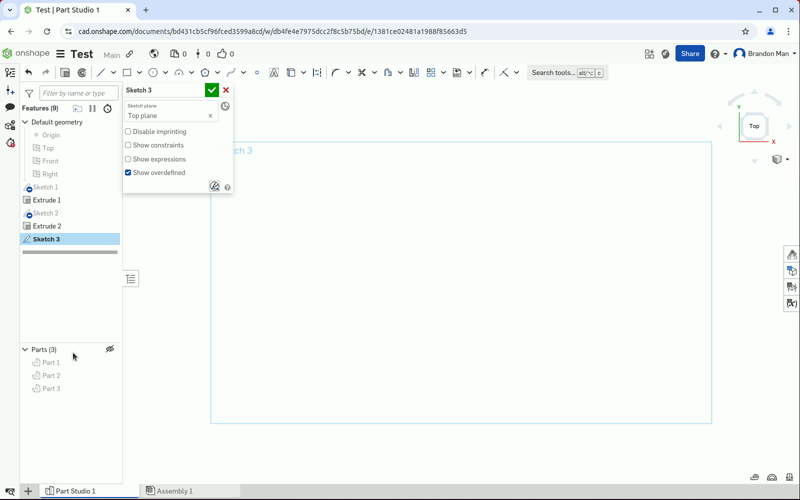
key(c)
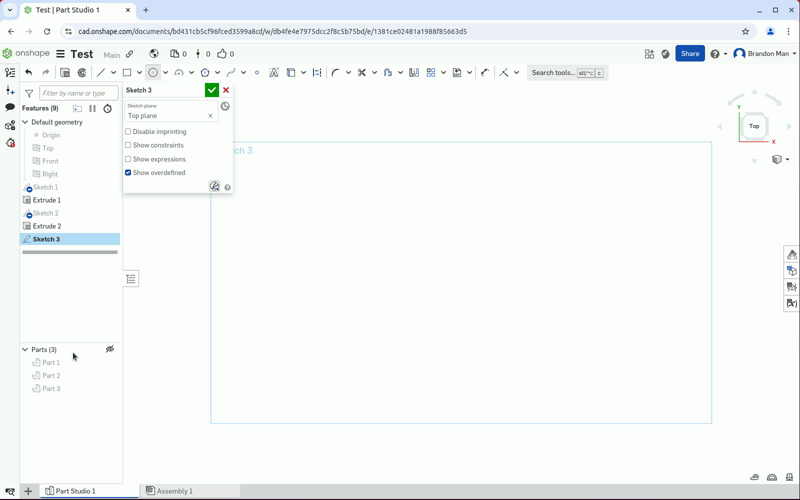
key_down(shift)
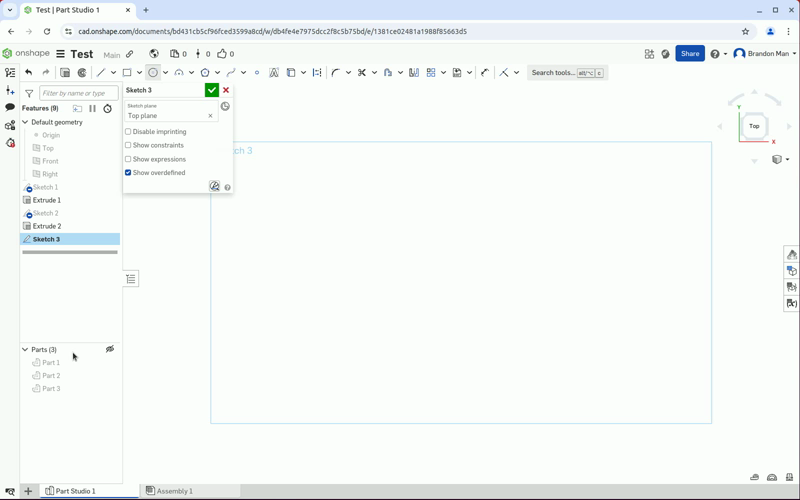
mouse_move(544, 282)
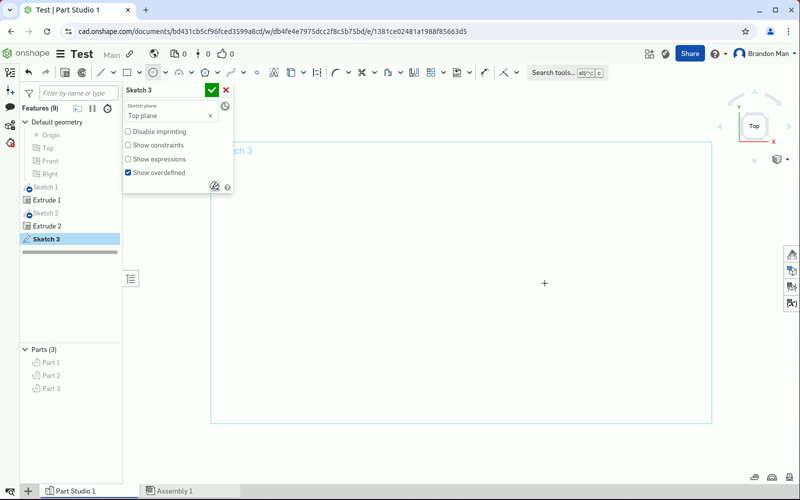
click(544, 282)
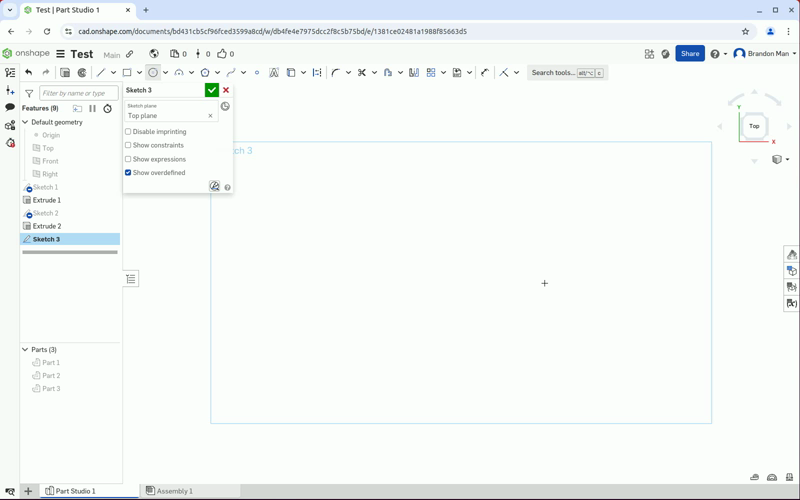
key_up(shift)
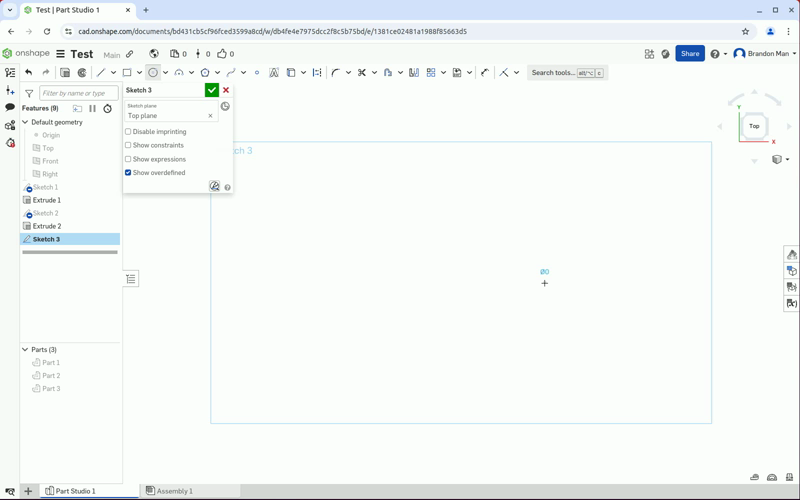
mouse_move(574, 282)
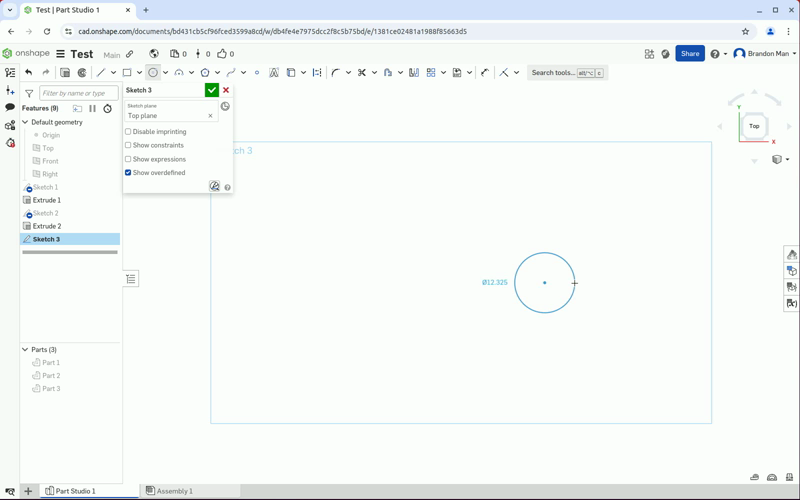
click(574, 282)
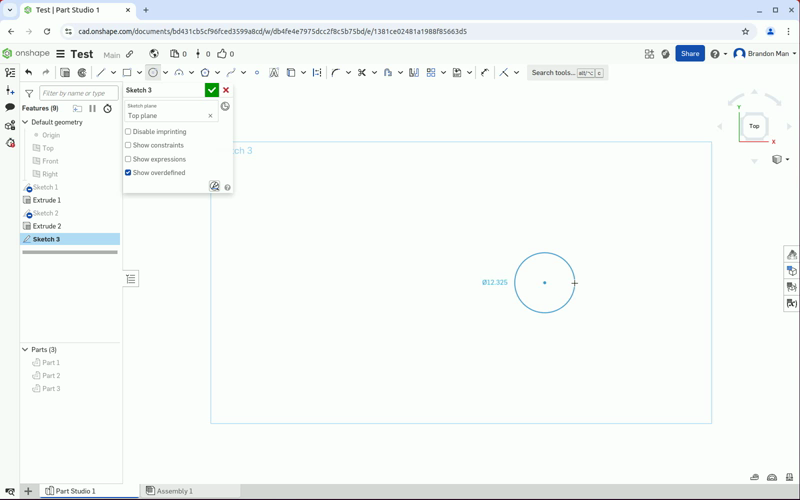
key(esc)
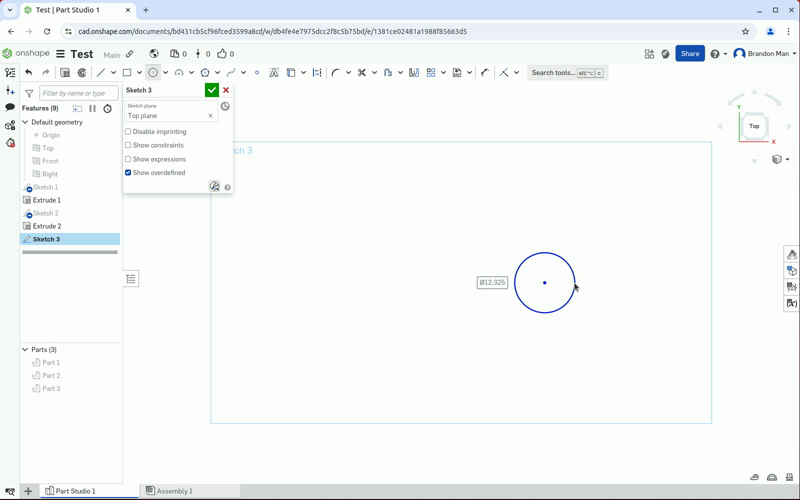
key(c)
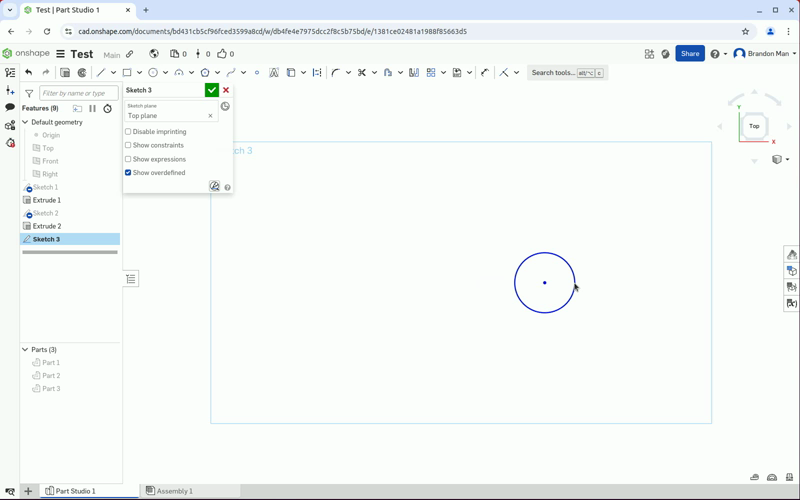
key_down(shift)
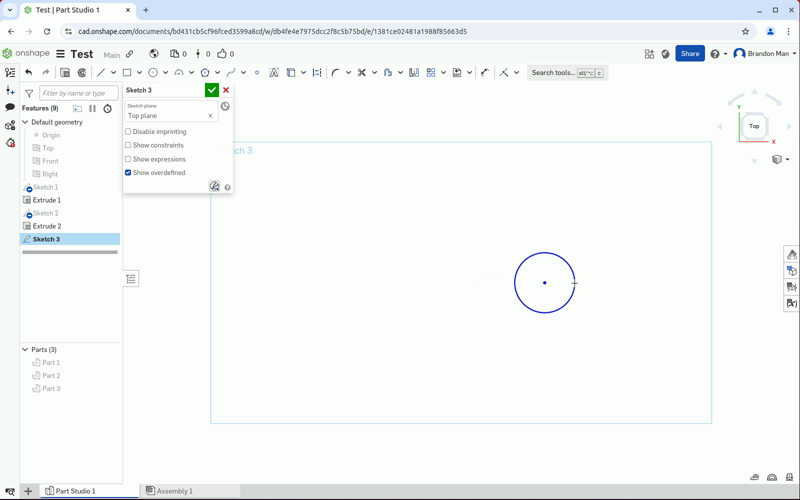
mouse_move(544, 282)
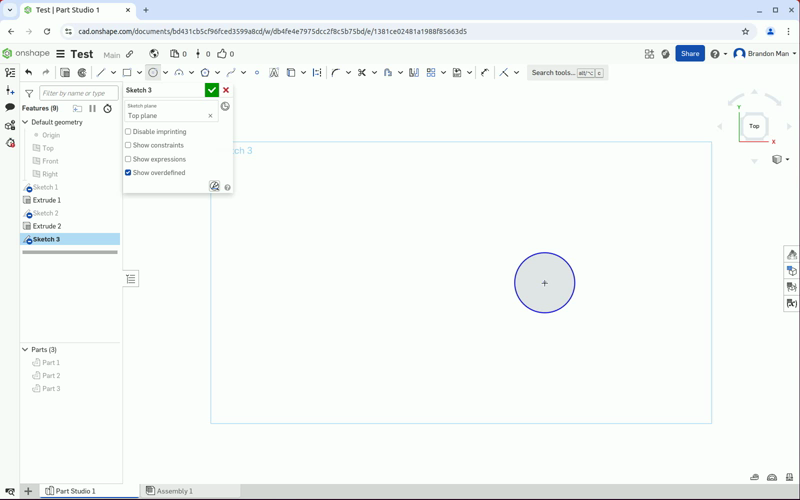
click(544, 282)
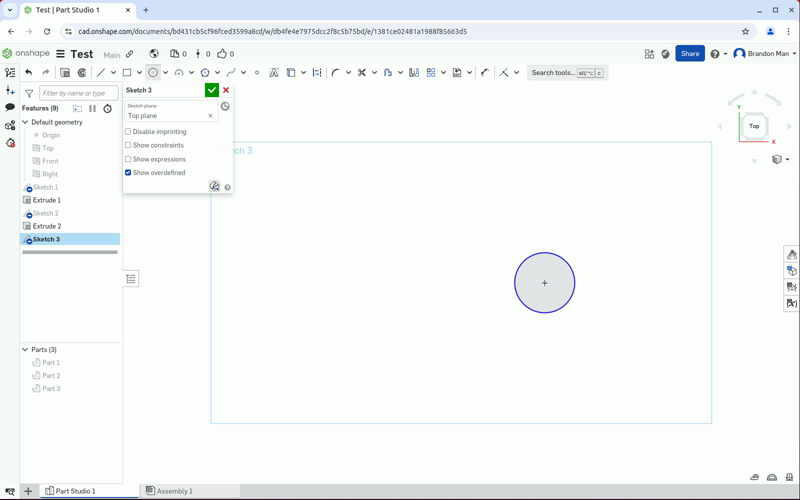
key_up(shift)
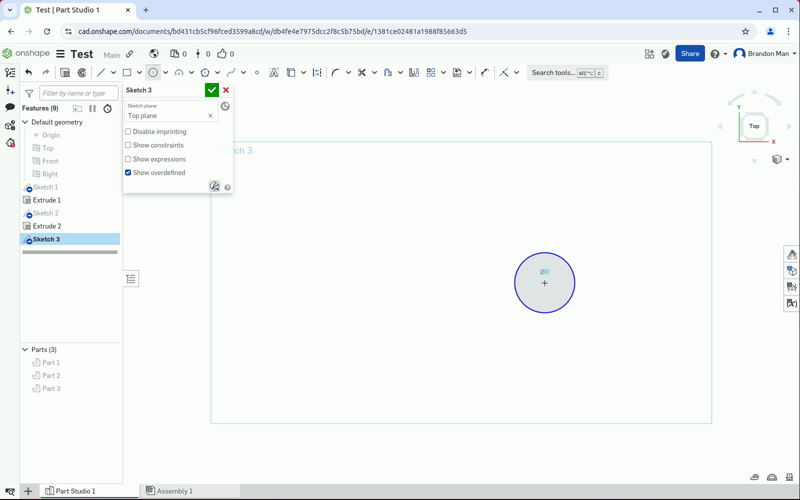
mouse_move(563, 282)
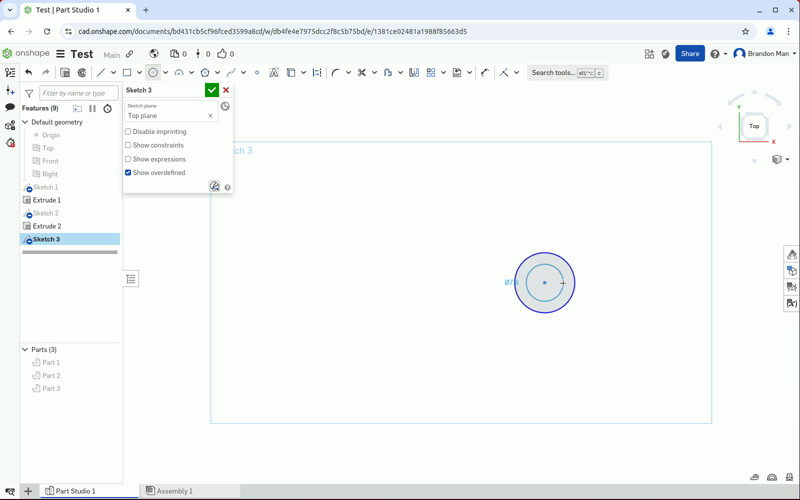
click(563, 282)
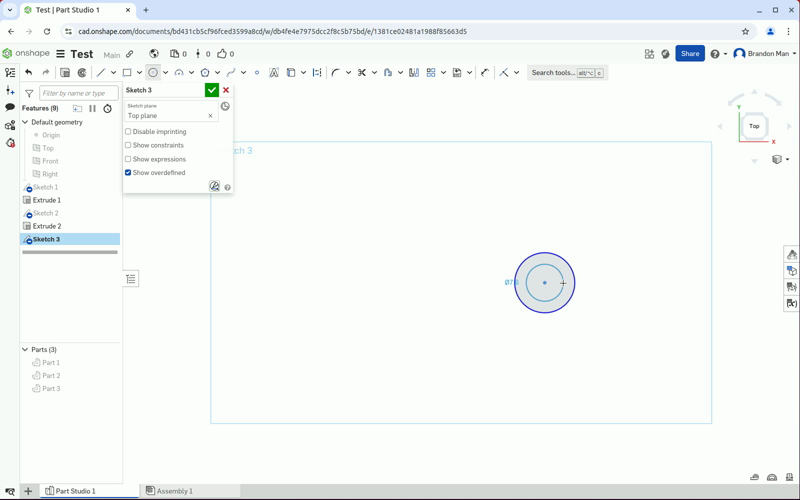
key(esc)
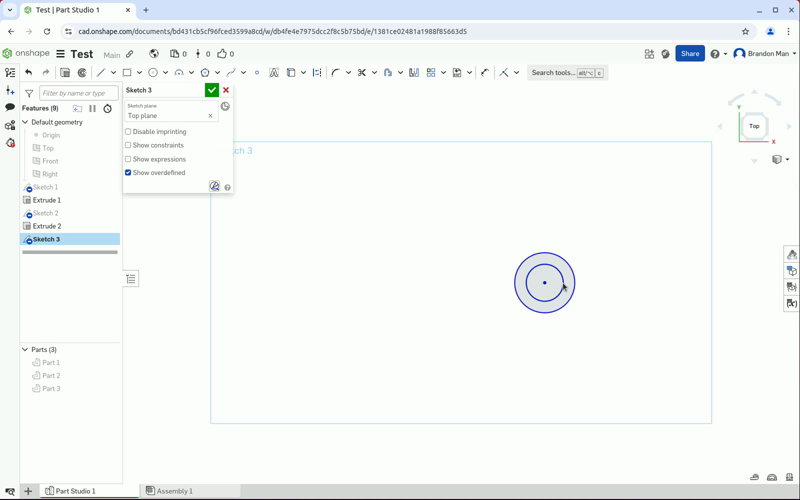
mouse_move(517, 287)
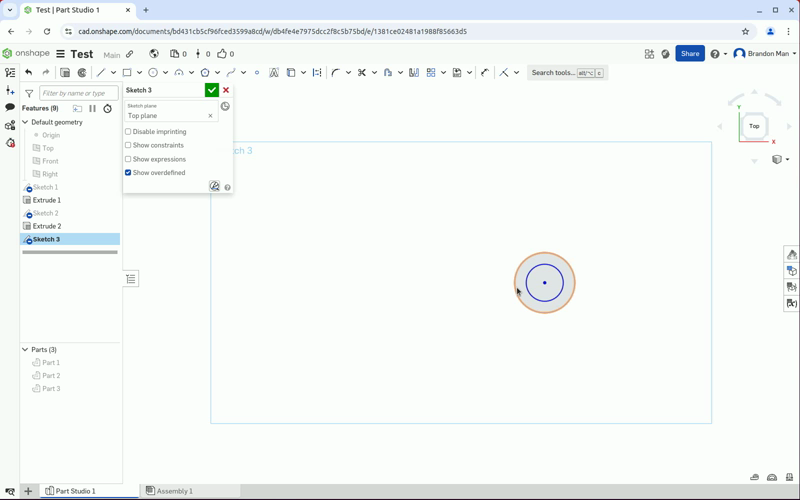
scroll(6)
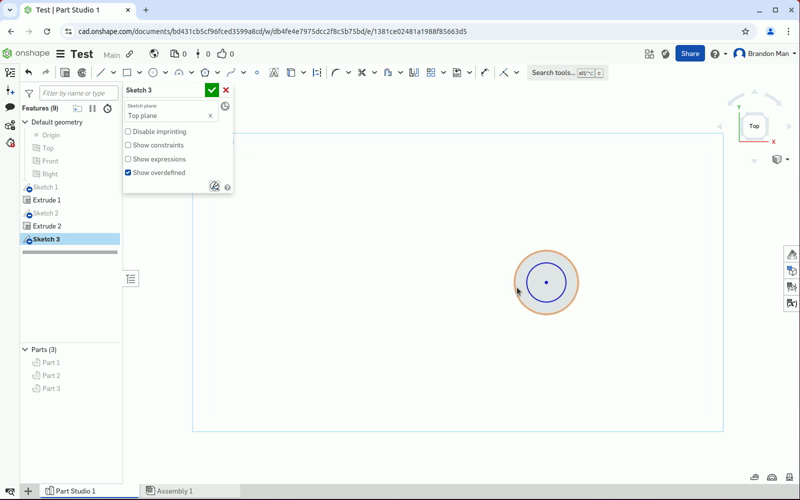
scroll(6)
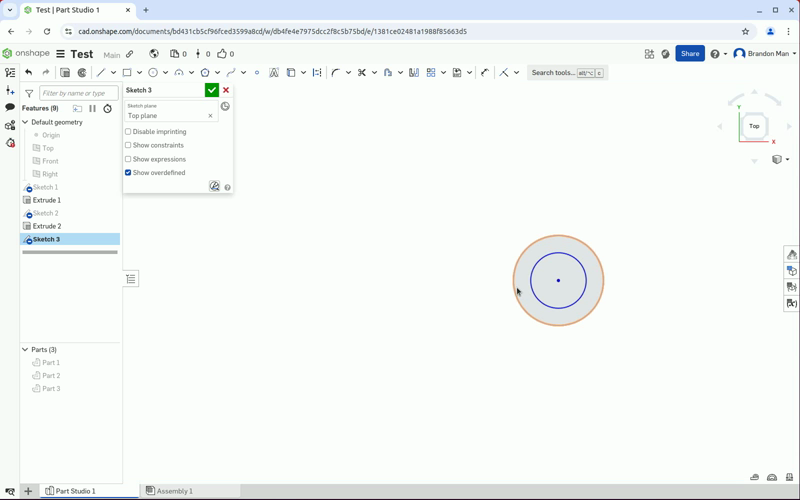
scroll(6)
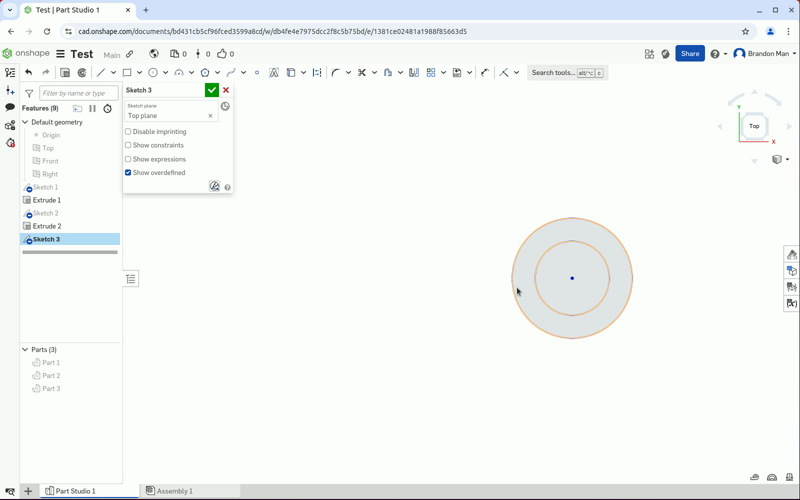
scroll(6)
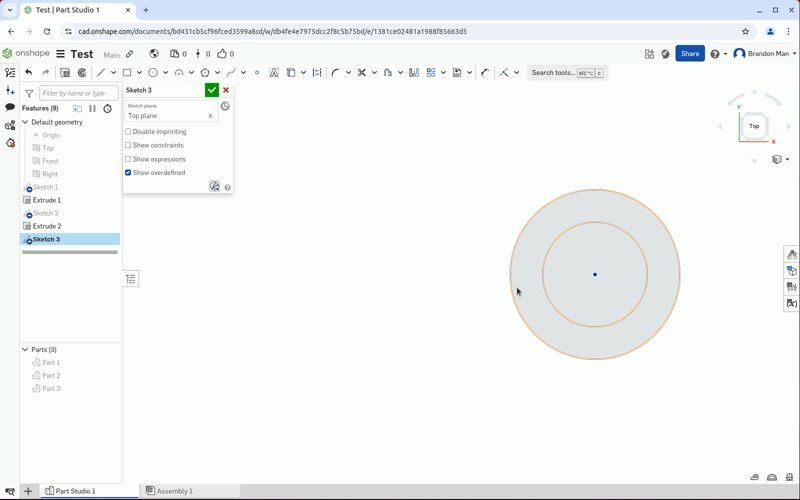
scroll(6)
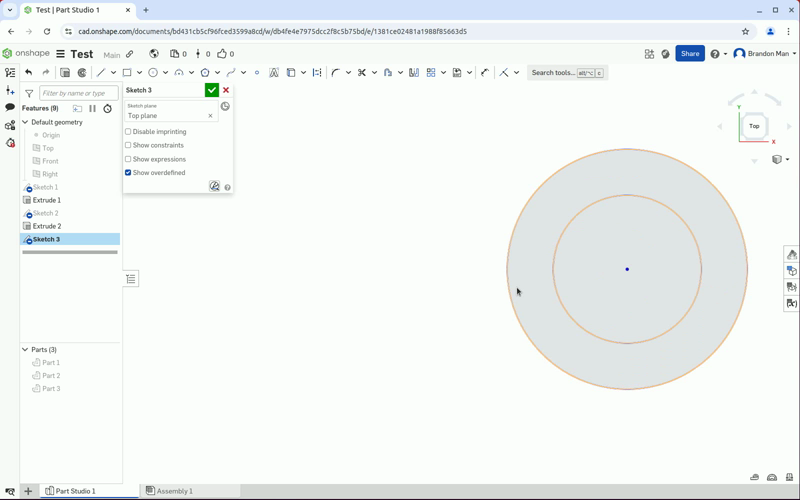
scroll(6)
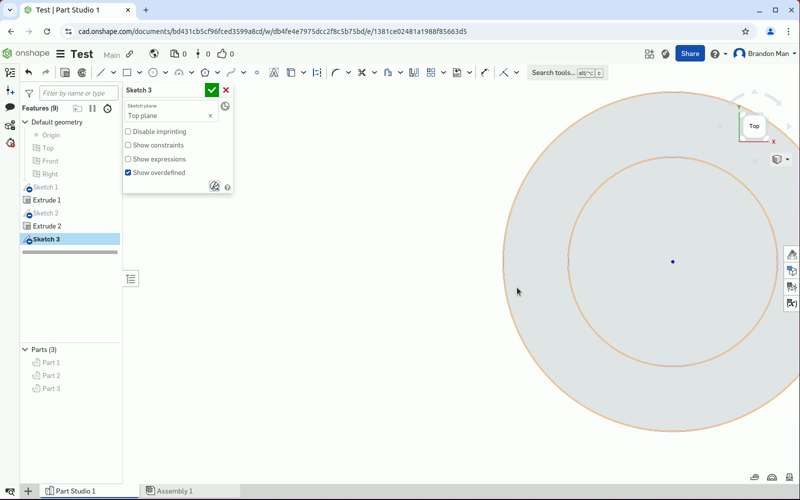
scroll(6)
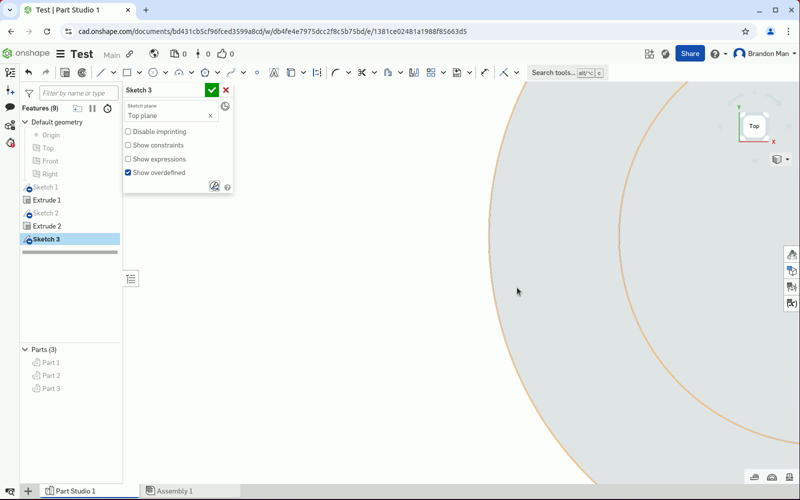
click(517, 287)
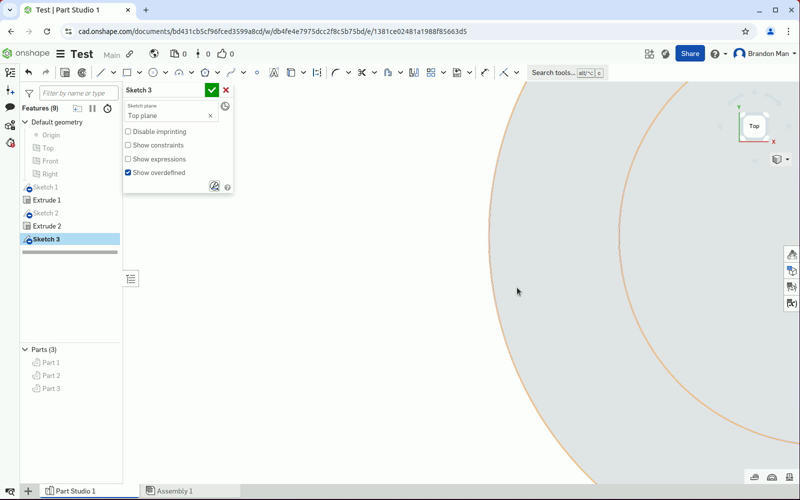
scroll(-6)
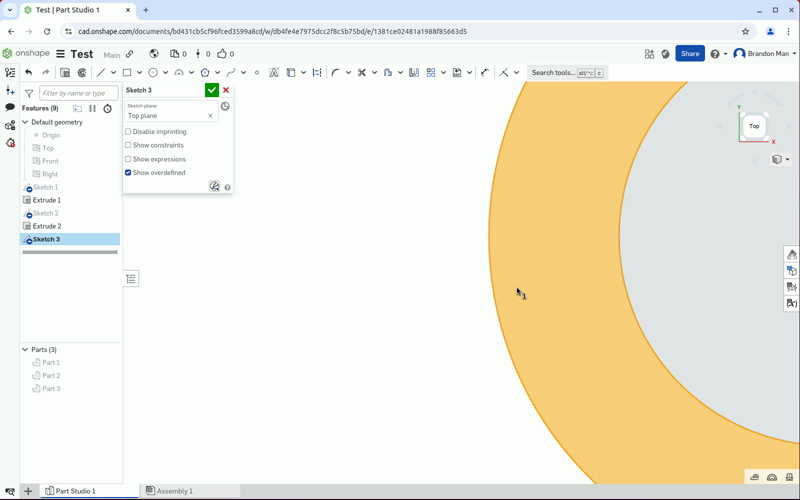
scroll(-6)
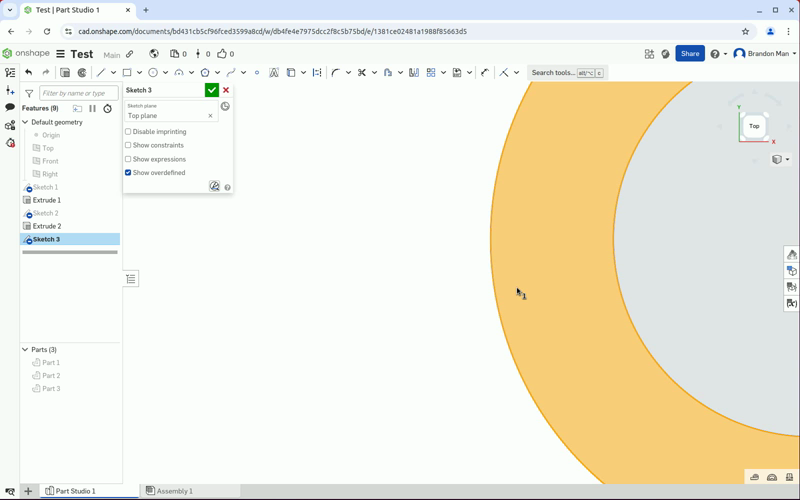
scroll(-6)
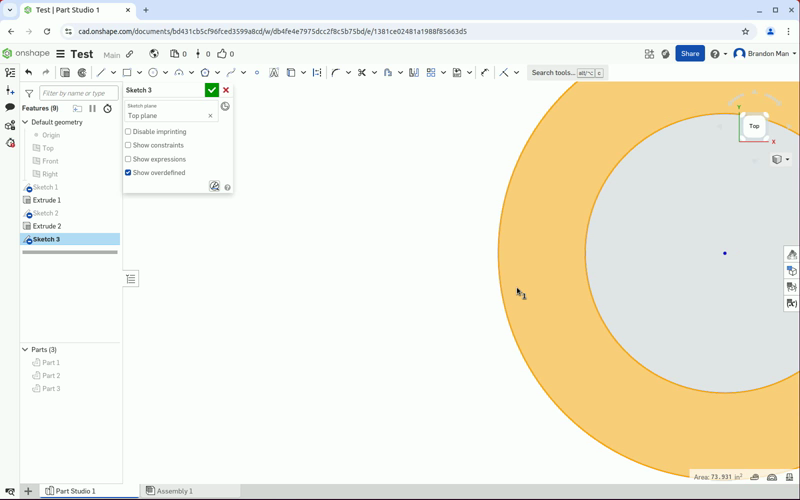
scroll(-6)
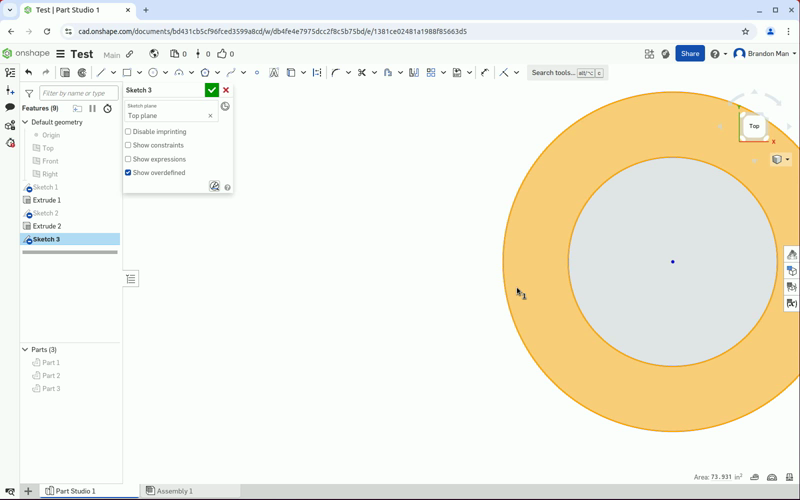
scroll(-6)
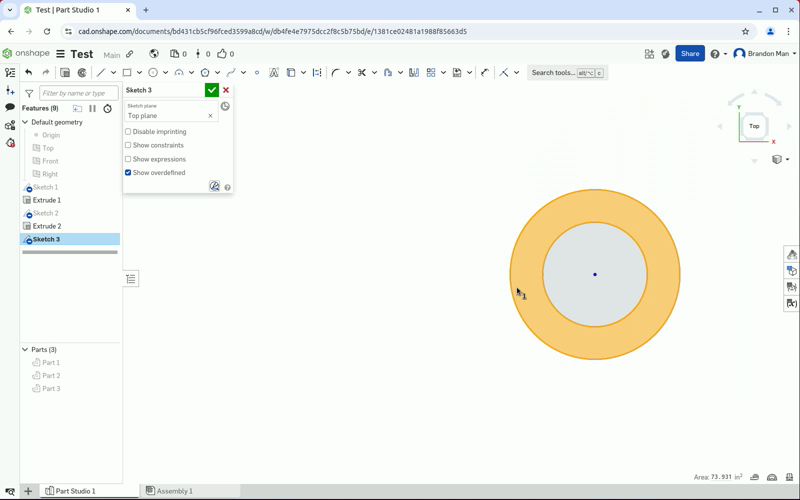
scroll(-6)
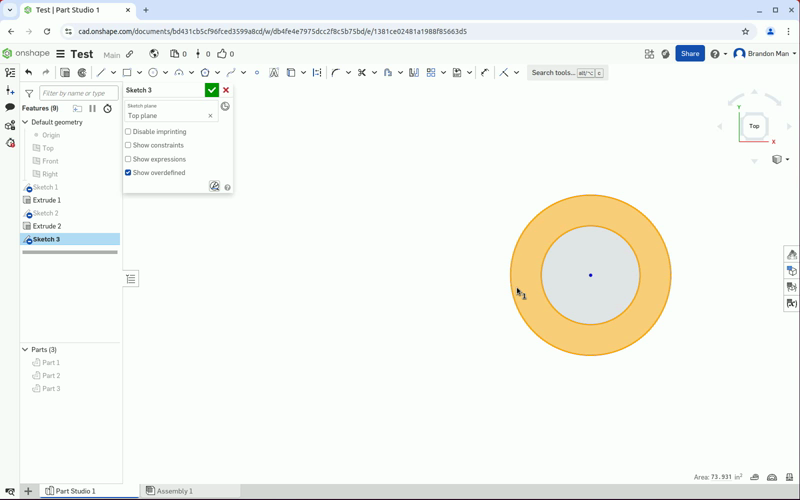
scroll(-6)
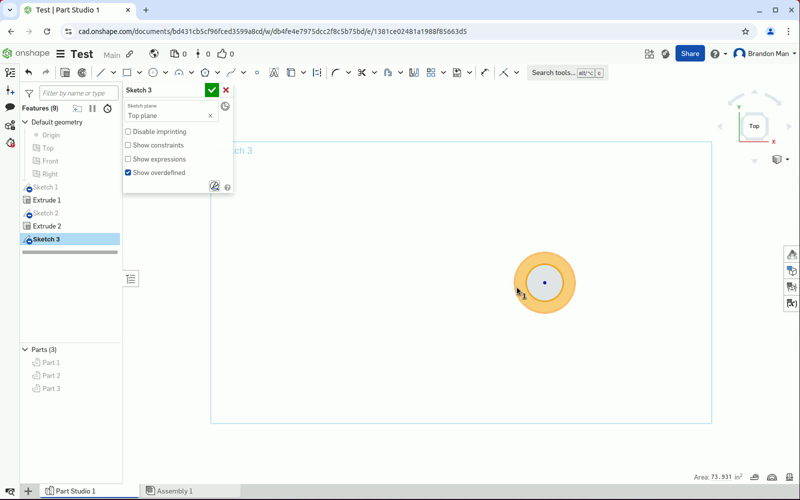
mouse_move(73, 352)
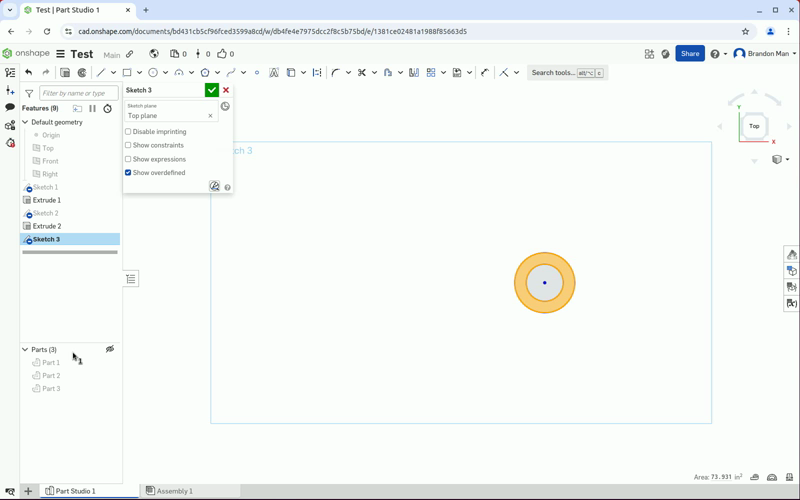
key(shift+y)
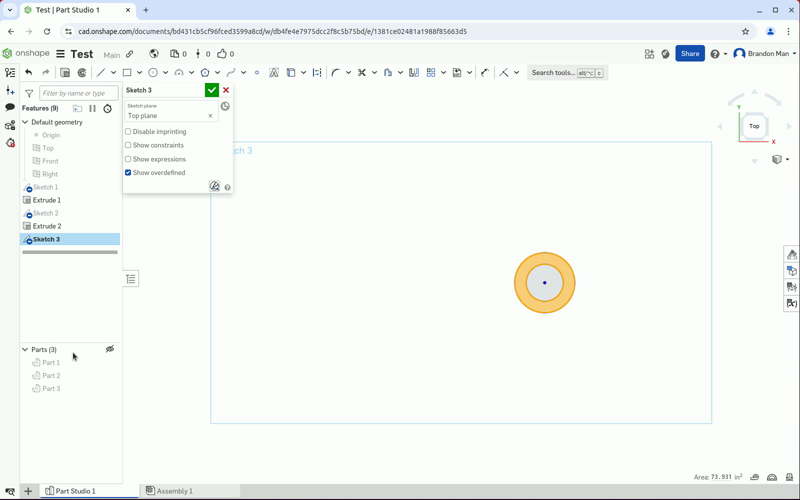
key(shift+e)
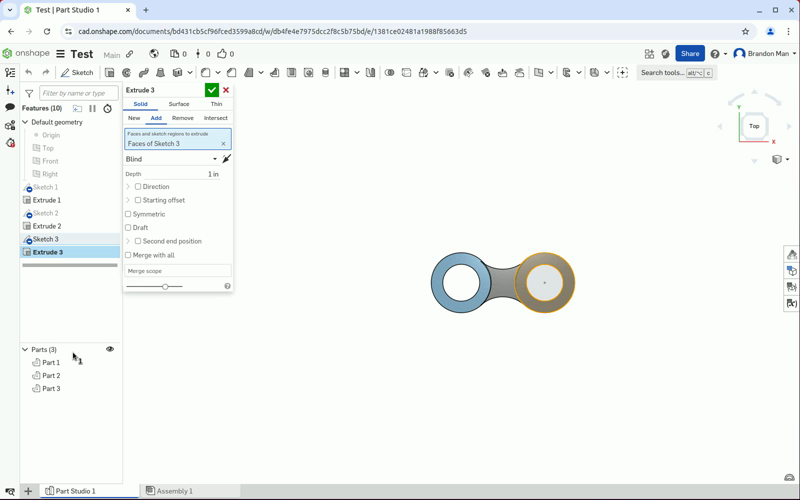
mouse_move(143, 106)
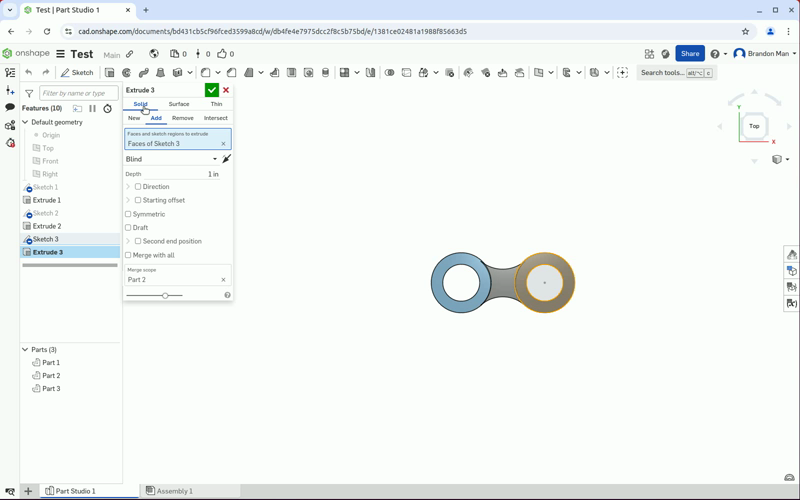
click(143, 106)
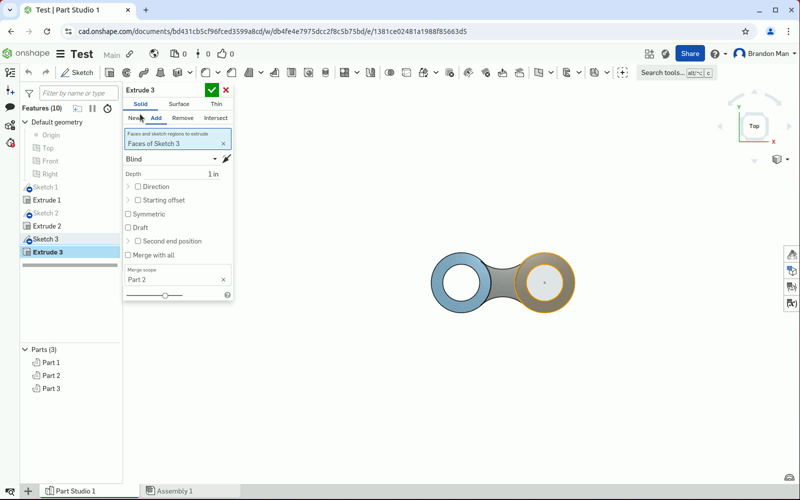
mouse_move(137, 120)
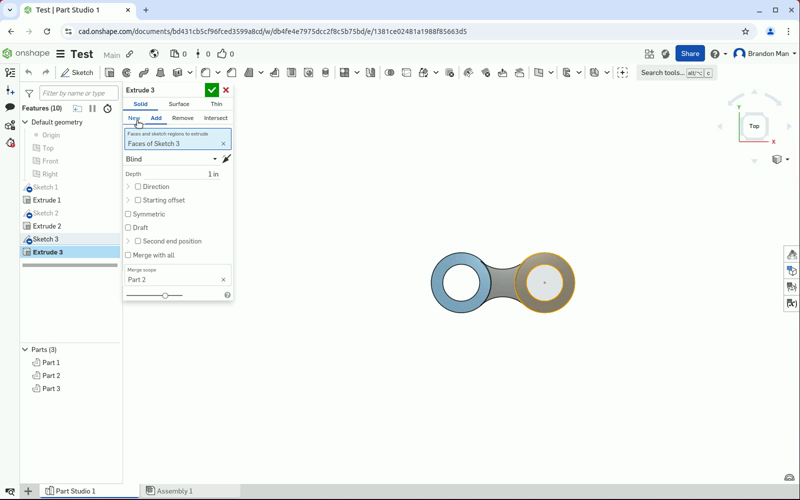
click(137, 120)
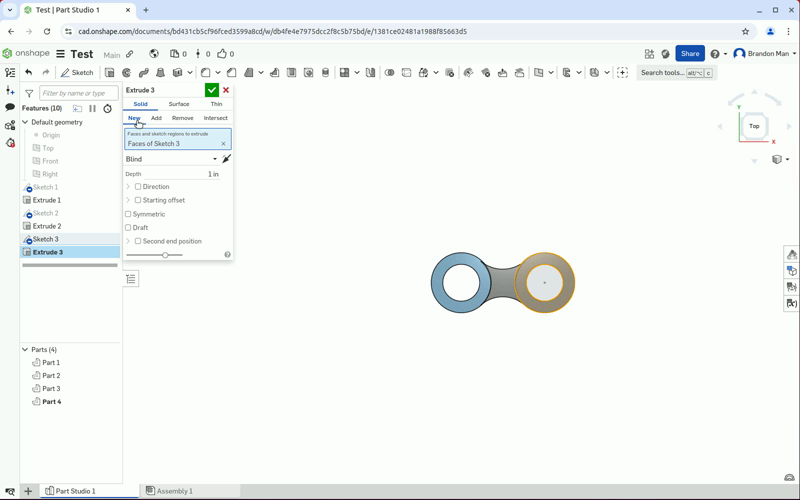
key(tab, 4)
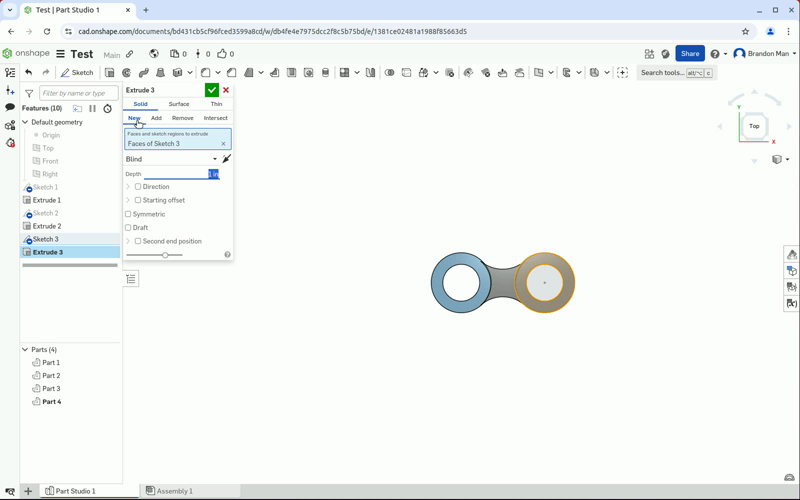
text(1.444)
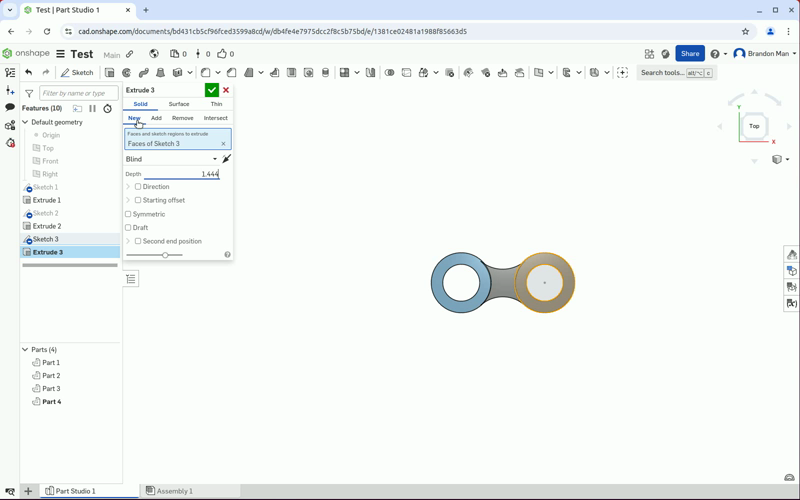
key(enter)
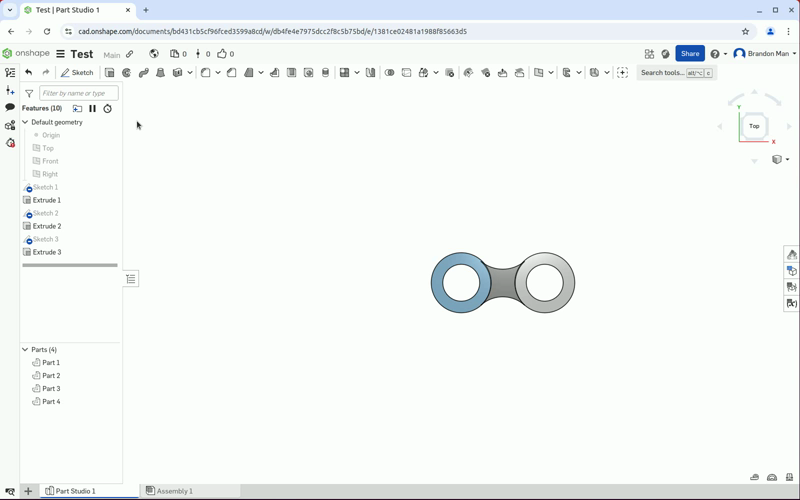
key(shift+h)
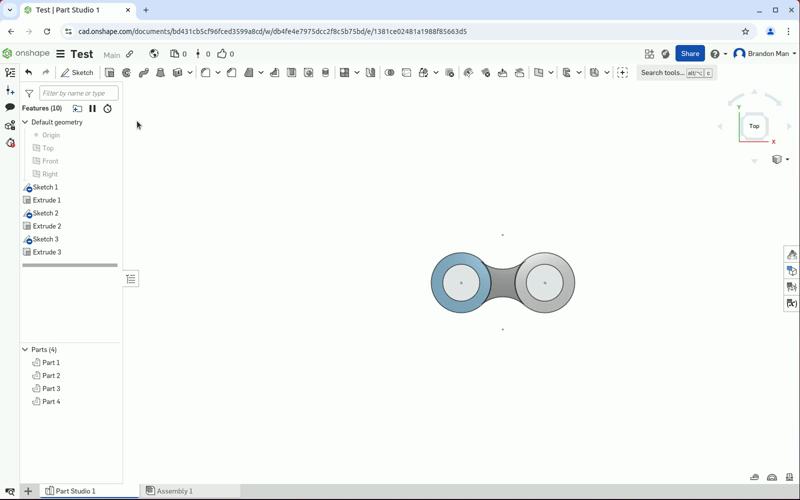
key(shift+h)
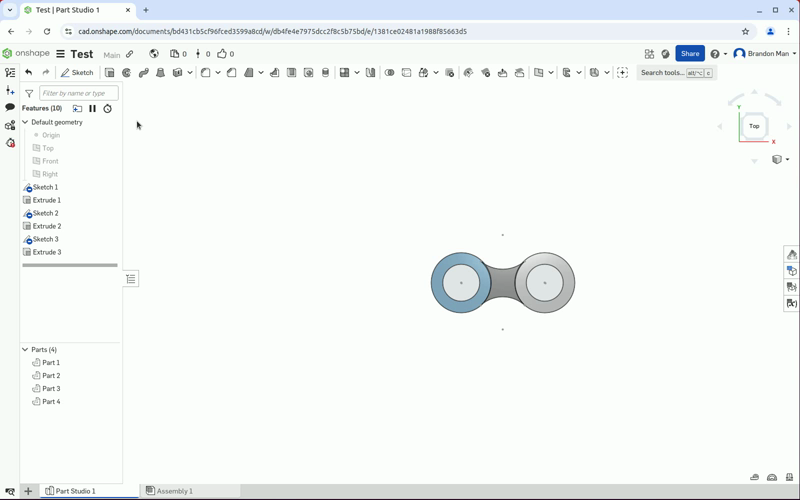
key(shift+7)
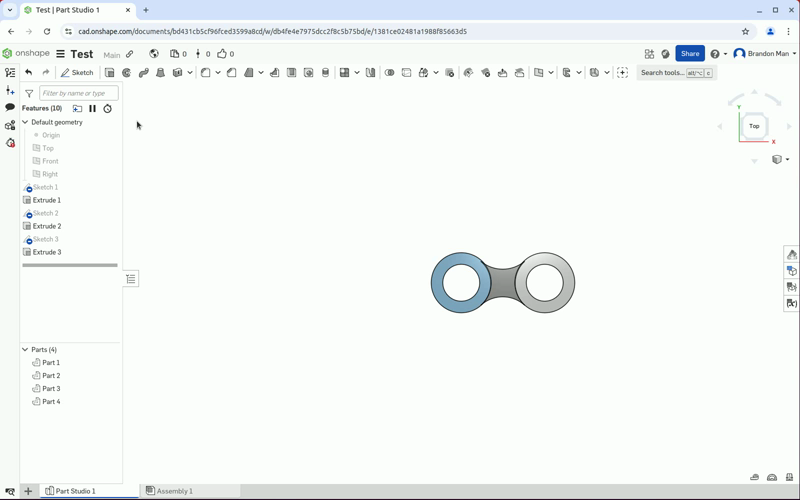
key(up, 3)
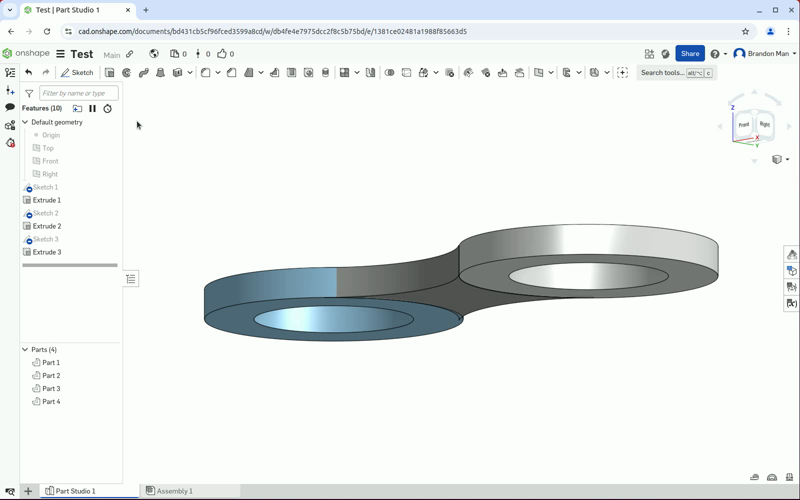
key(left, 3)
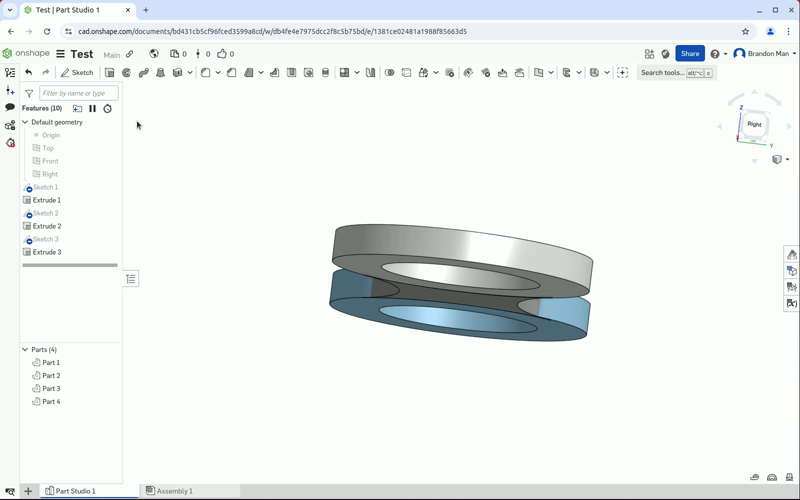
key(right, 3)
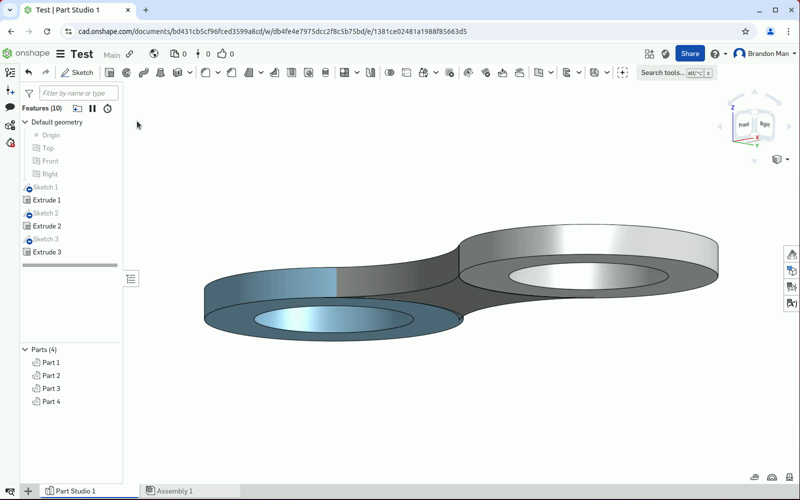
key(down, 3)
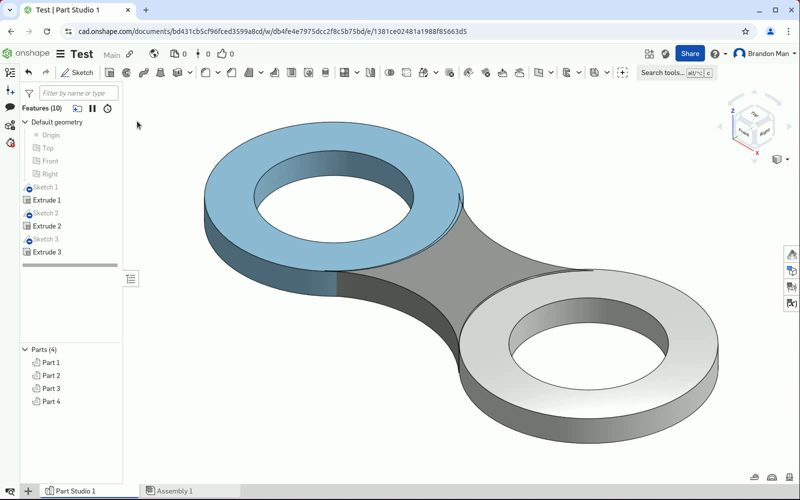
mouse_move(73, 189)
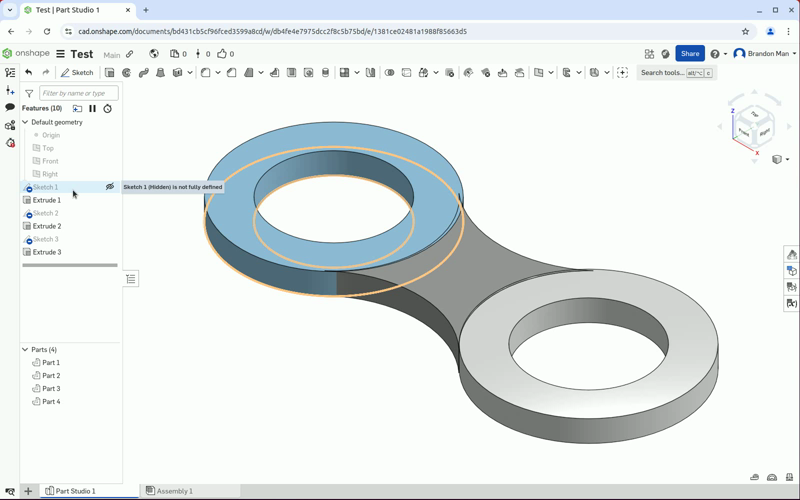
click(73, 189)